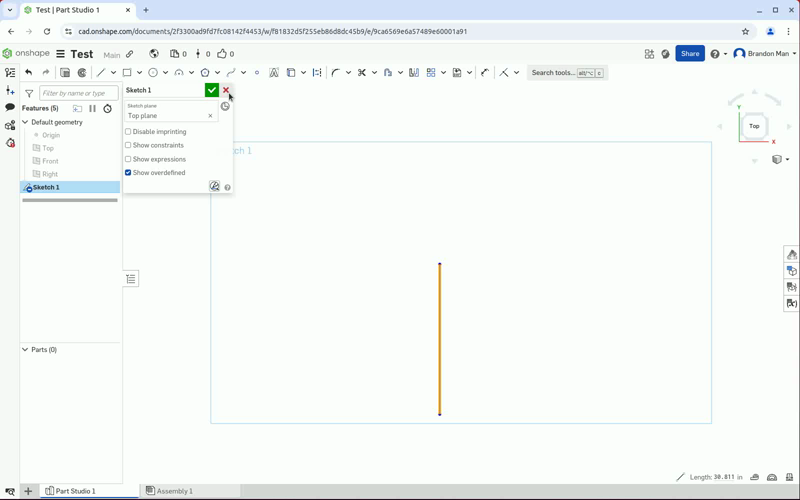
key(shift+h)
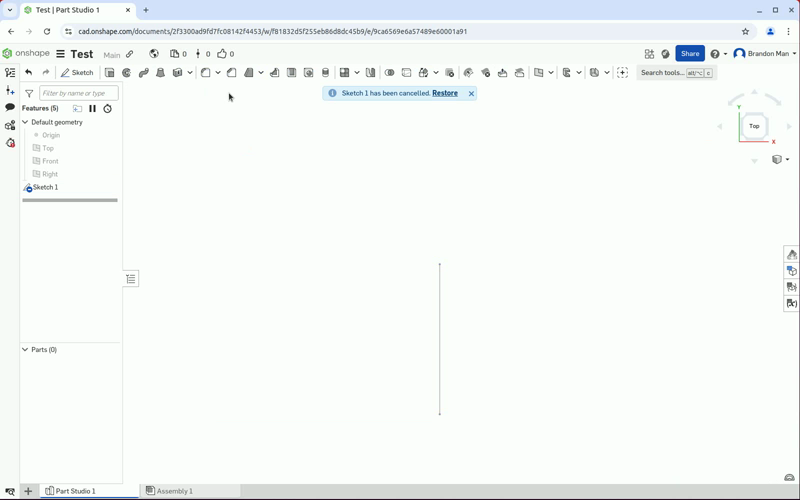
key(shift+s)
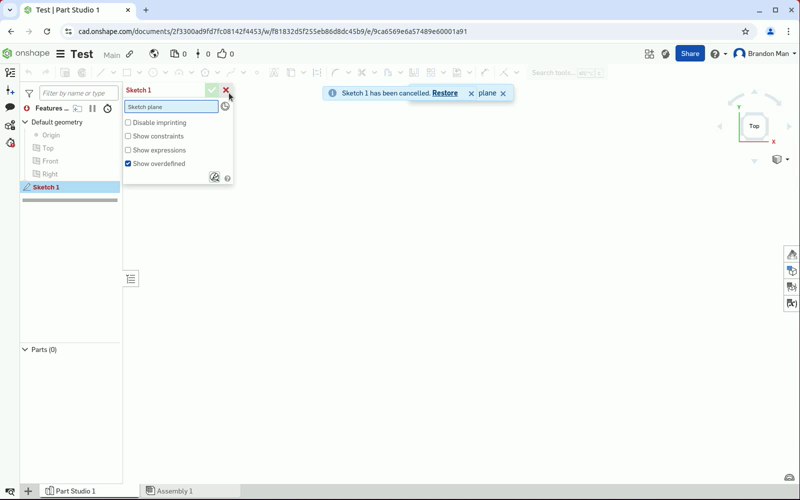
mouse_move(73, 150)
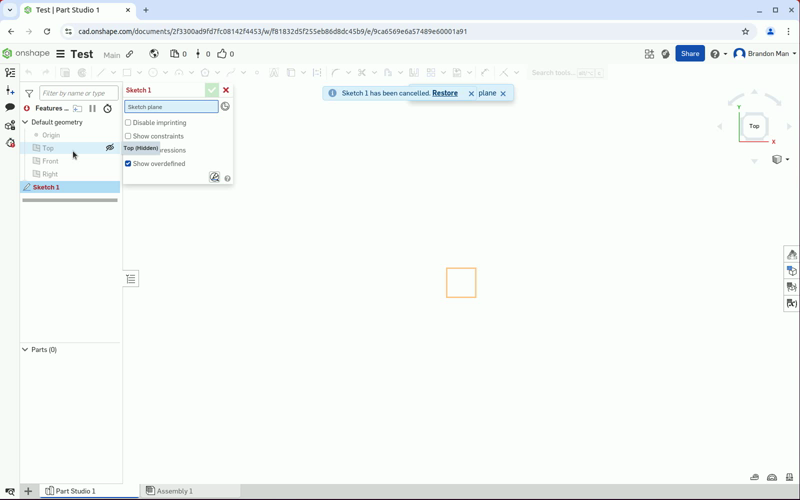
click(73, 150)
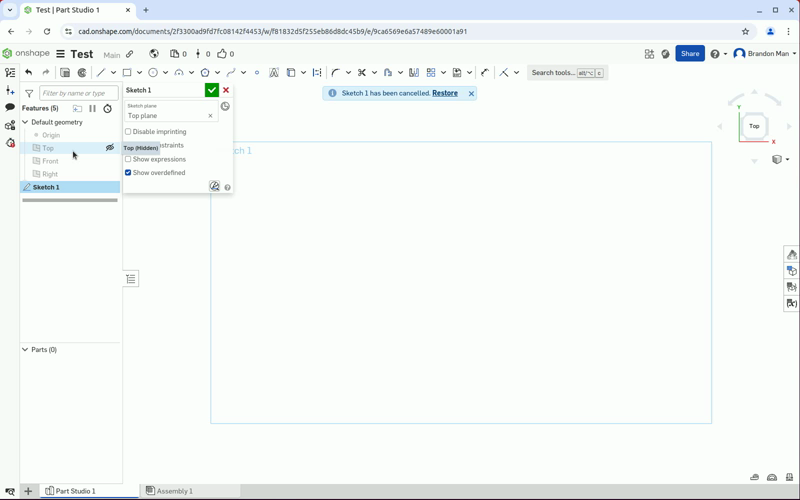
mouse_move(73, 352)
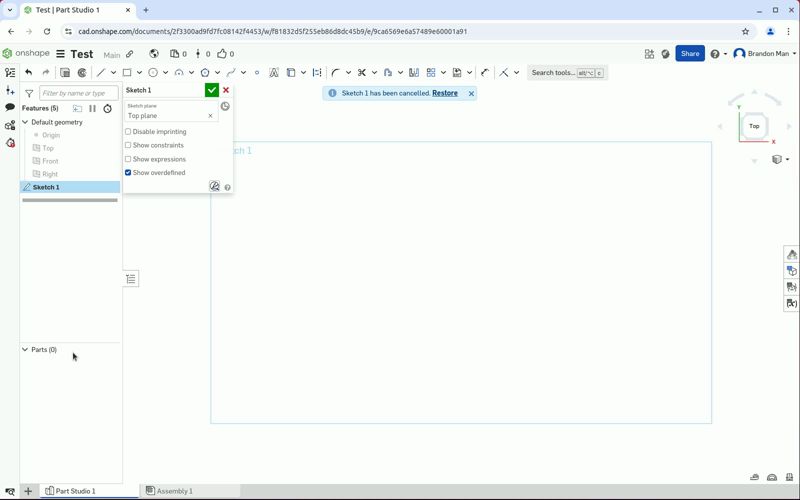
key(y)
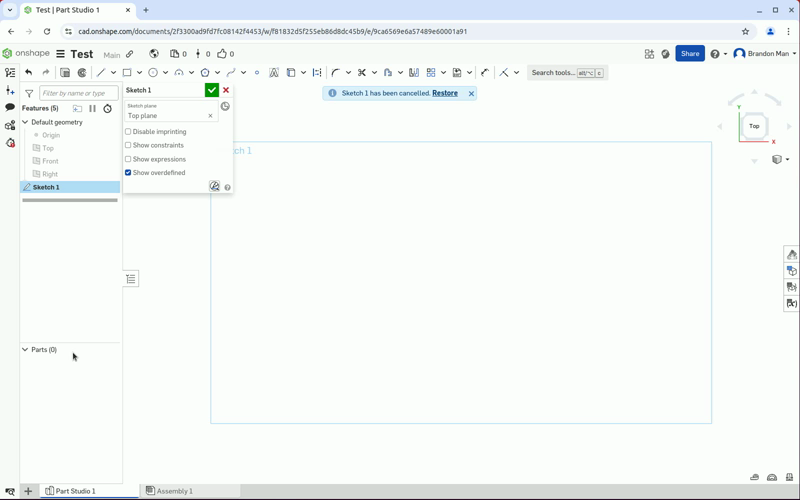
key(c)
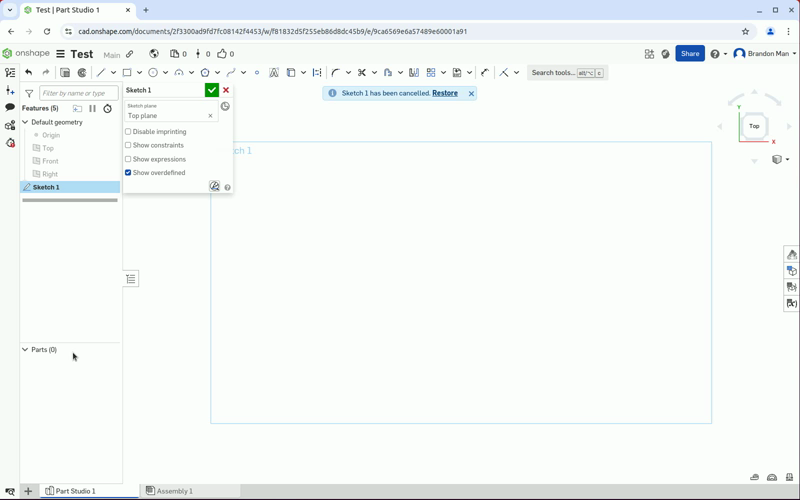
key_down(shift)
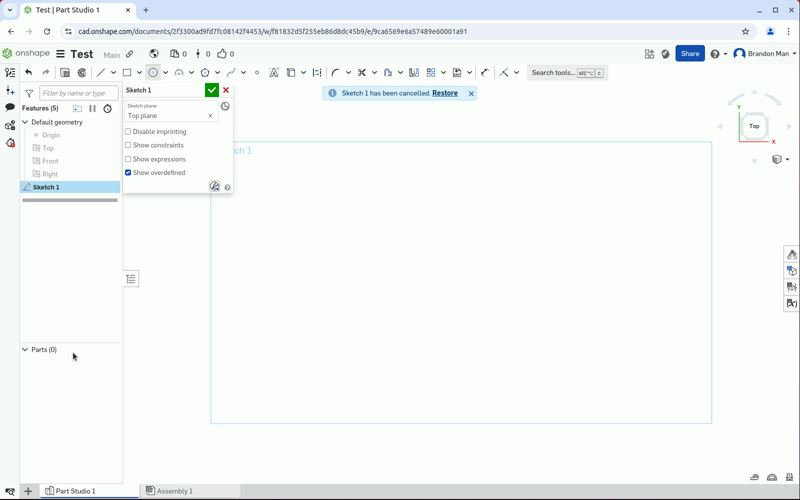
mouse_move(461, 282)
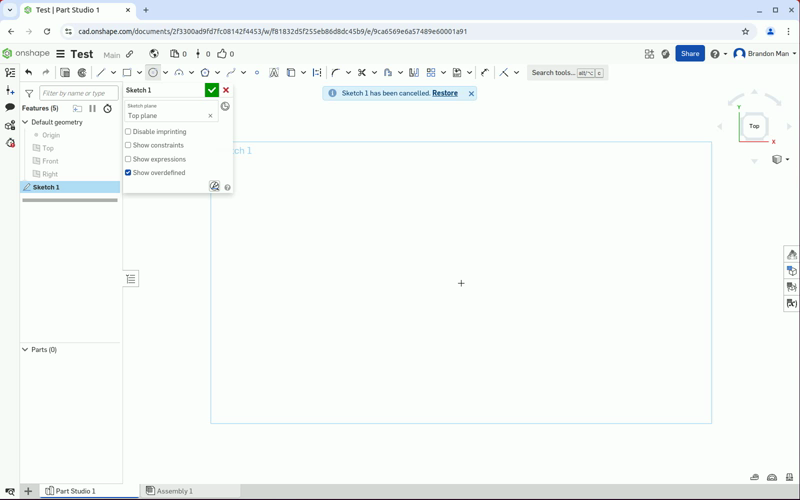
click(461, 282)
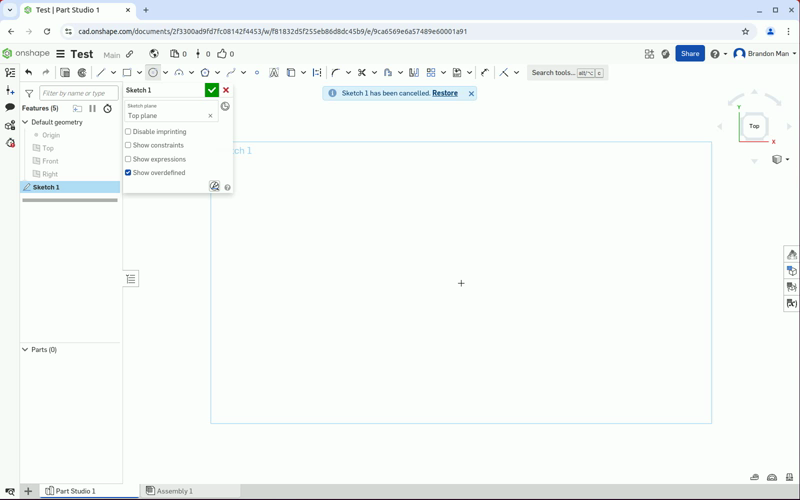
key_up(shift)
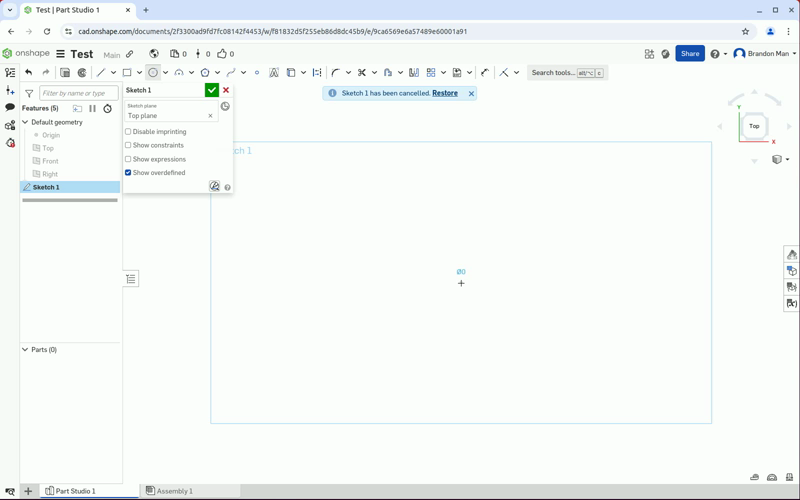
mouse_move(518, 282)
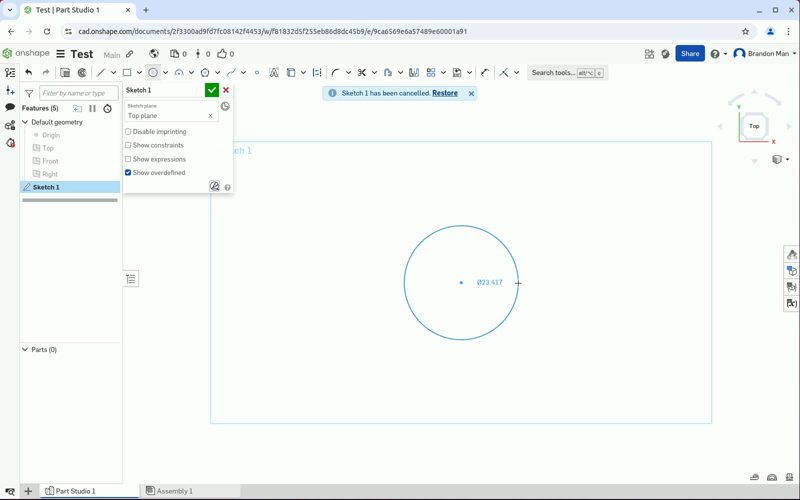
click(518, 282)
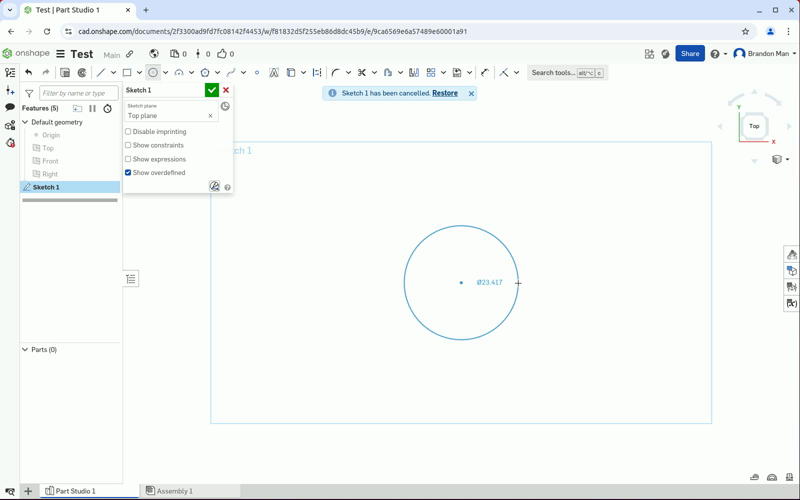
key(esc)
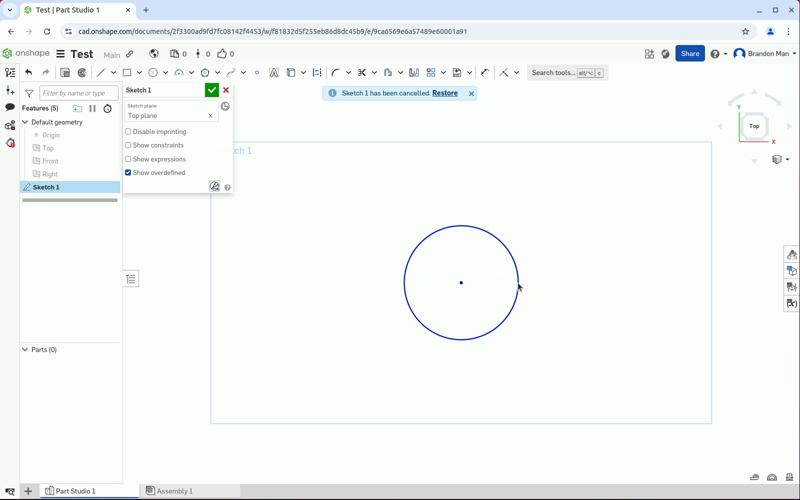
key(c)
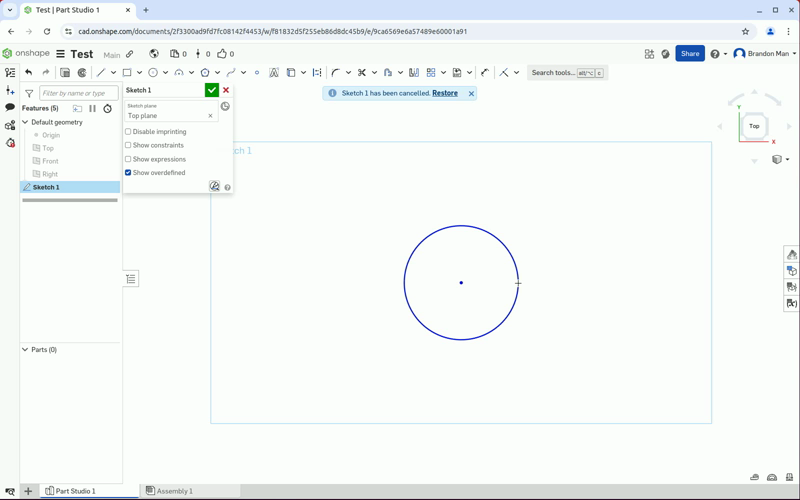
key_down(shift)
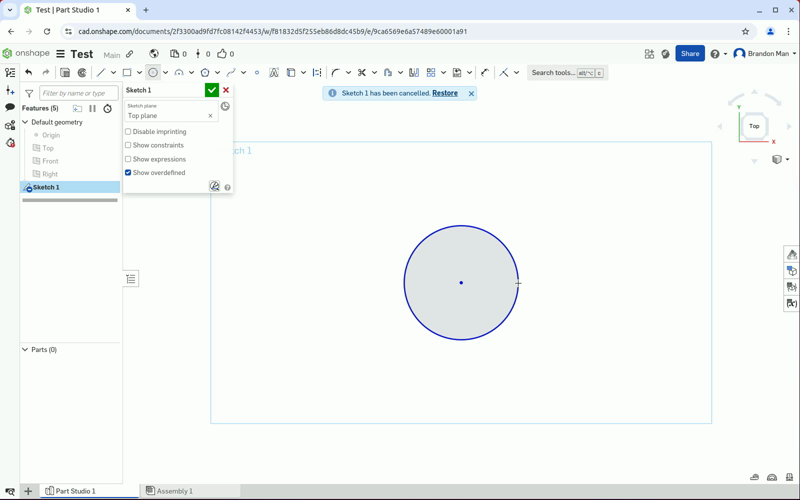
mouse_move(461, 282)
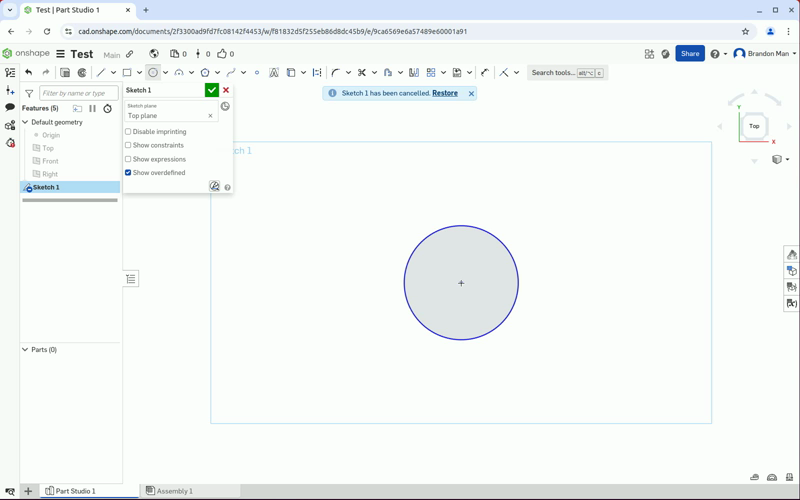
click(461, 282)
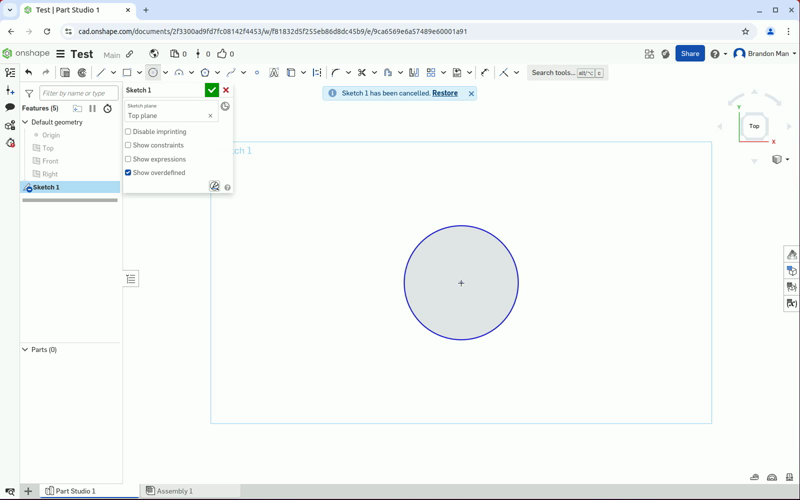
key_up(shift)
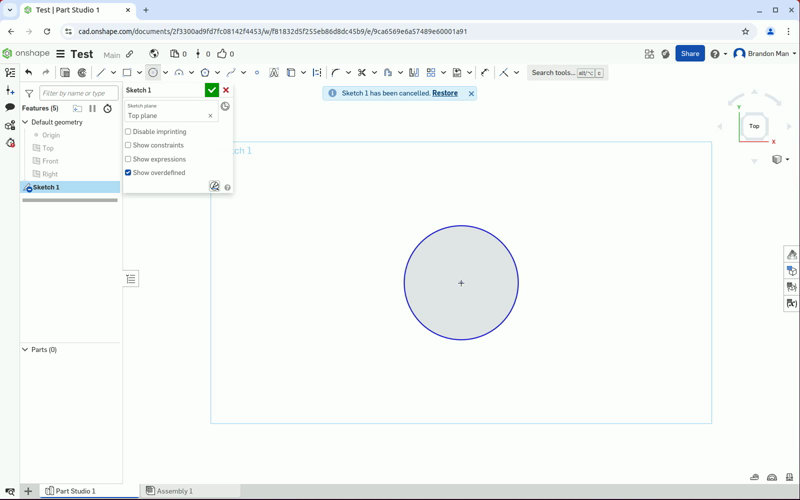
mouse_move(494, 282)
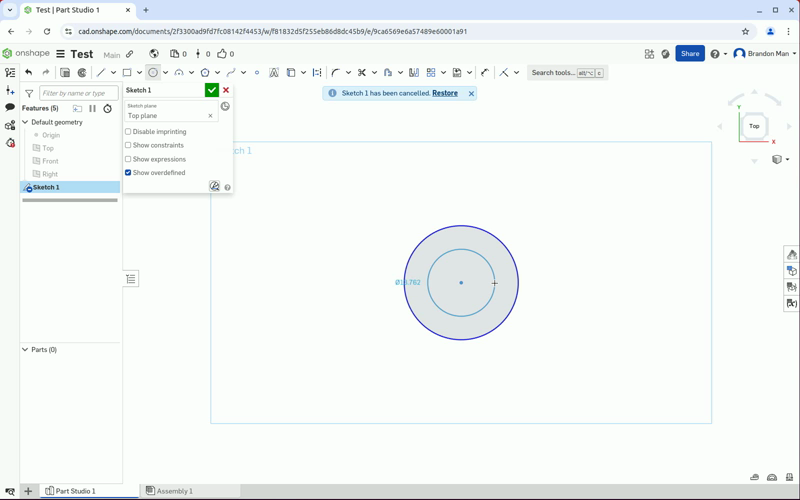
click(494, 282)
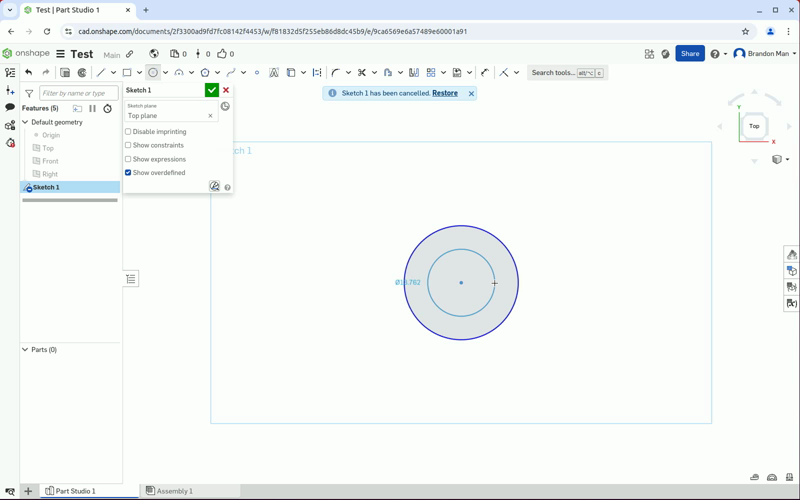
key(esc)
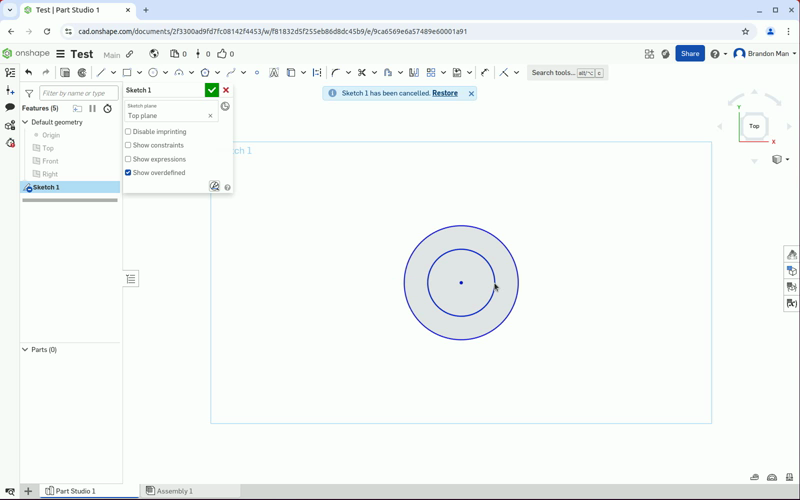
mouse_move(470, 320)
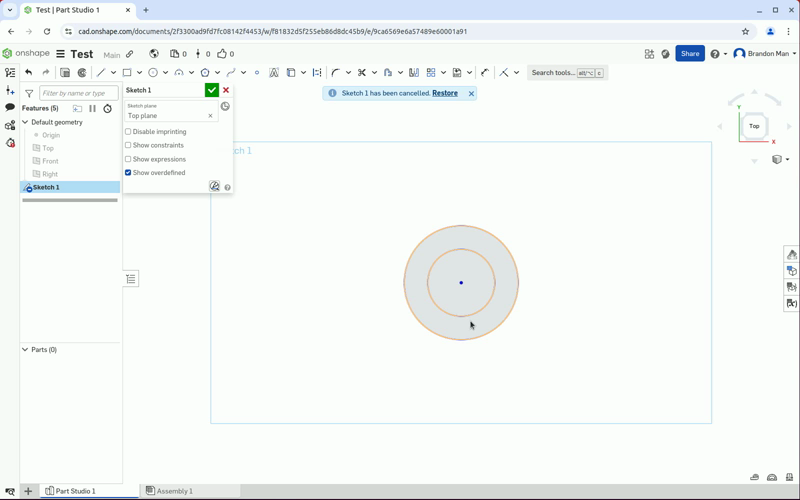
click(470, 320)
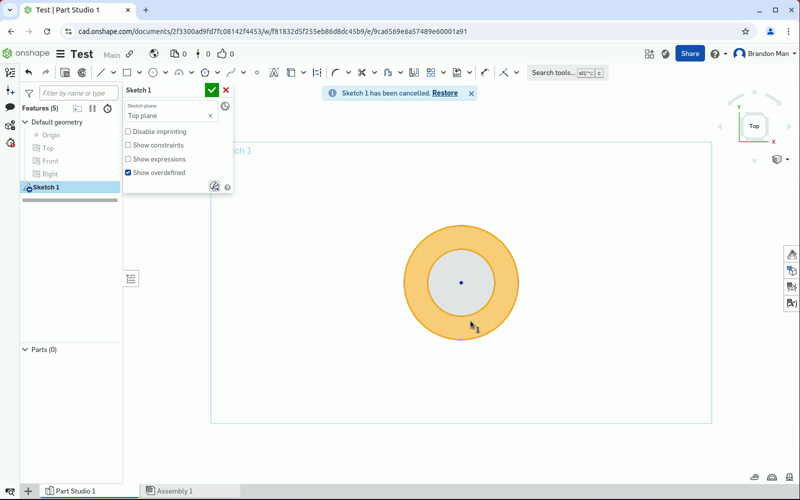
mouse_move(73, 352)
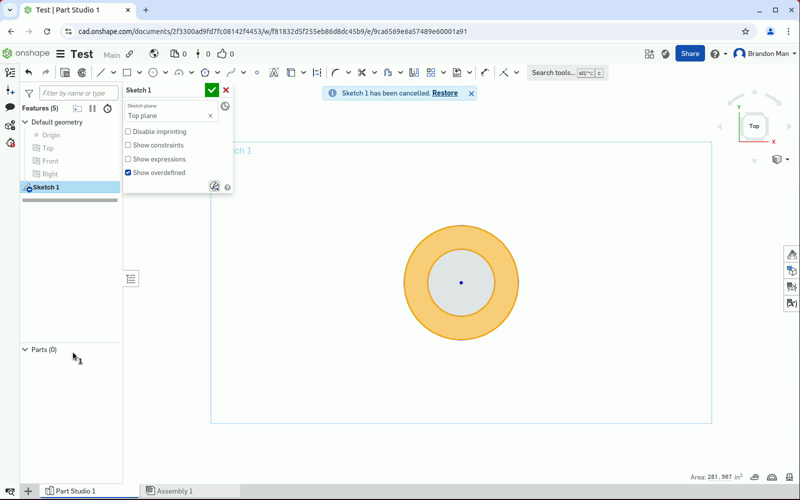
key(shift+y)
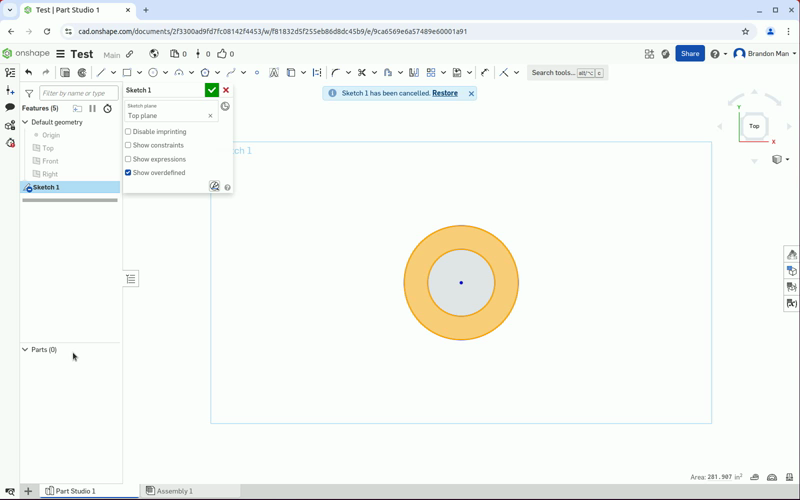
key(shift+e)
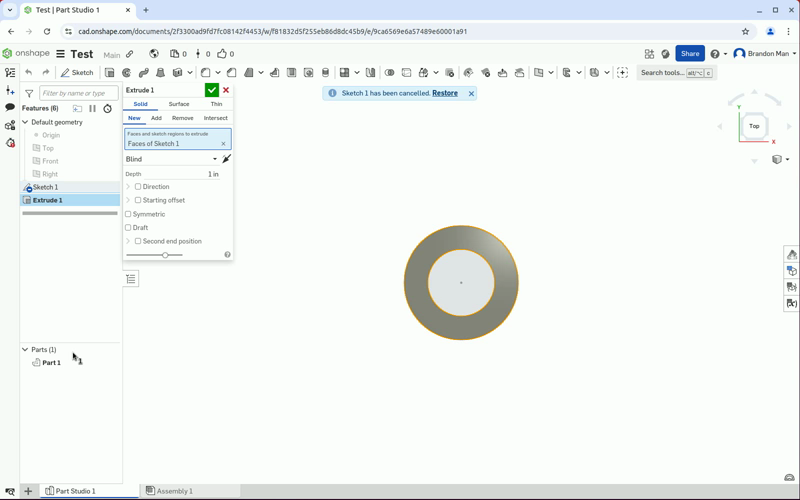
mouse_move(143, 106)
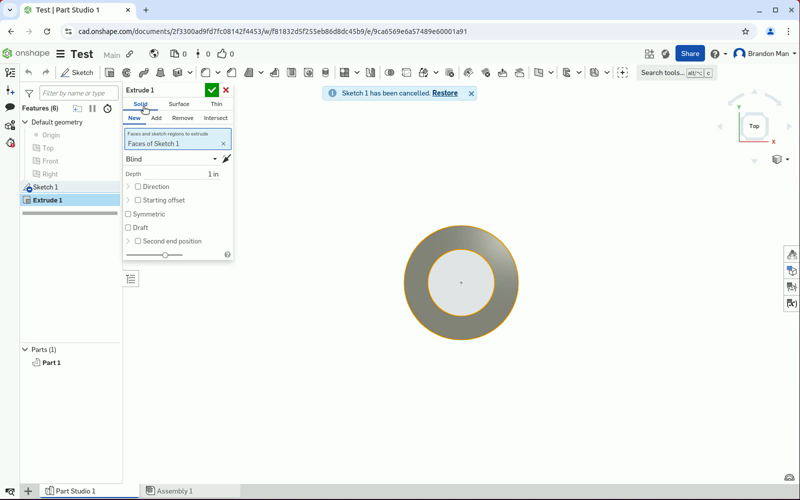
click(143, 106)
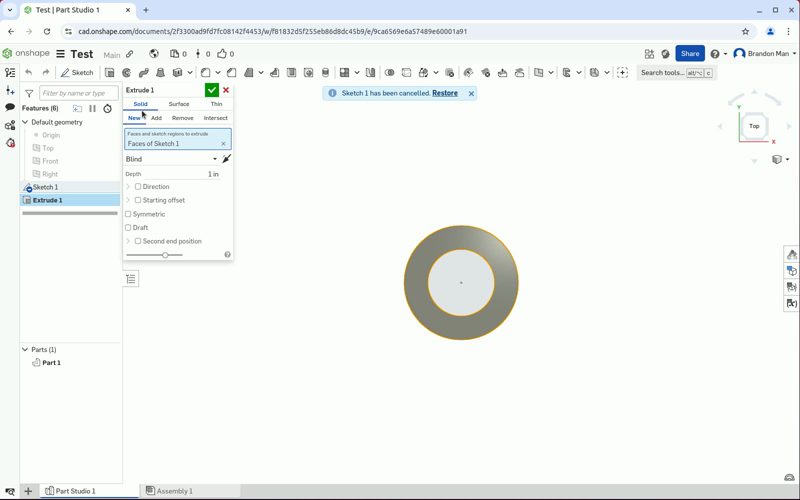
mouse_move(137, 120)
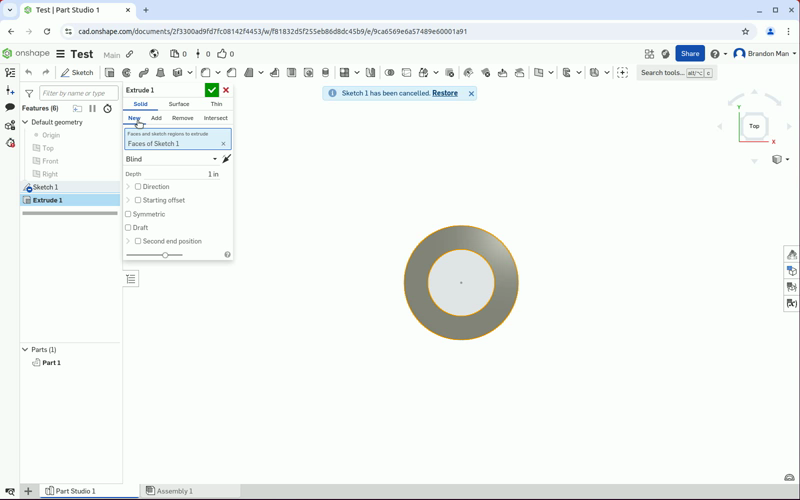
click(137, 120)
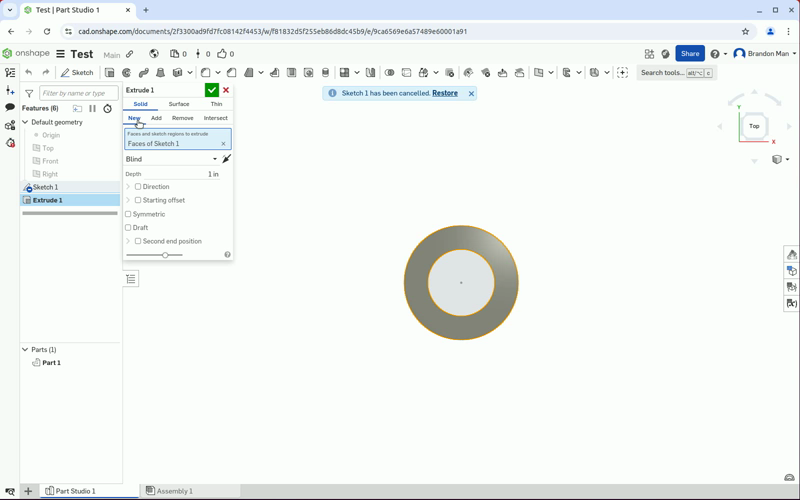
key(tab, 4)
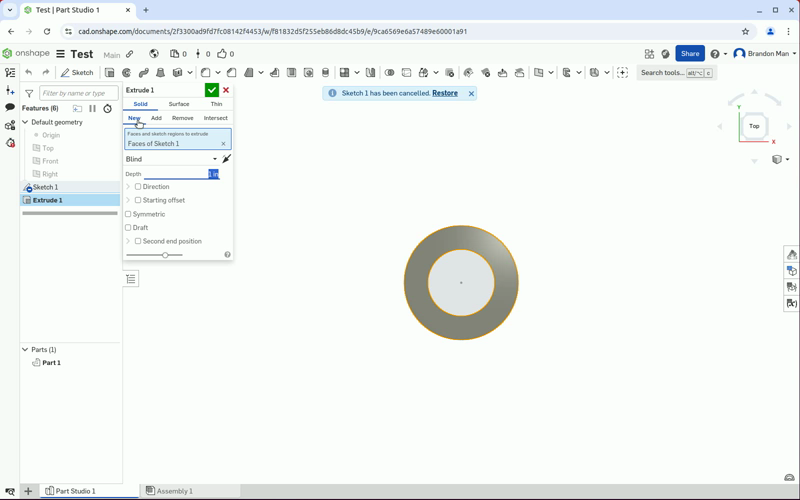
text(18.535)
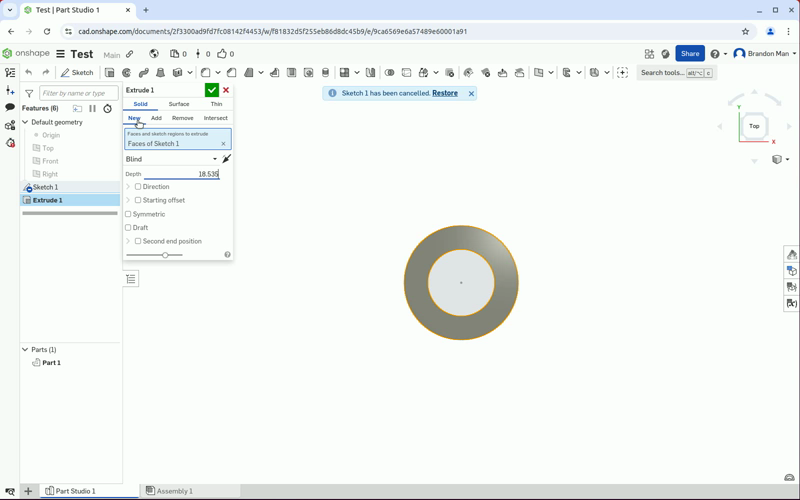
key(enter)
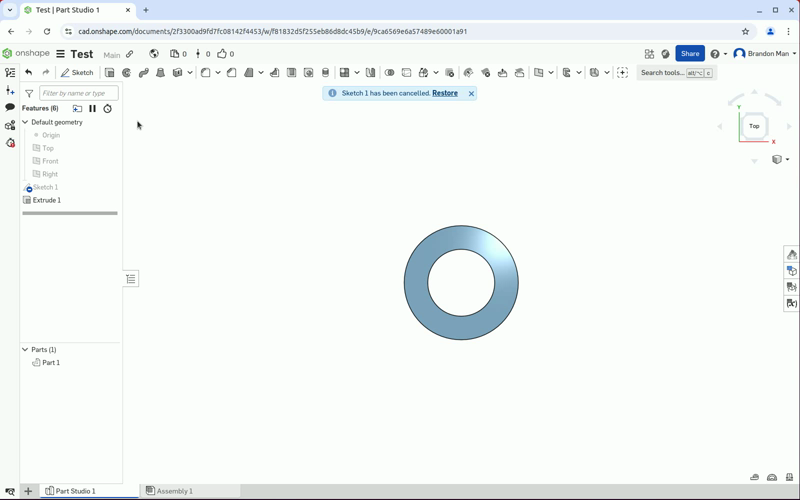
key(shift+h)
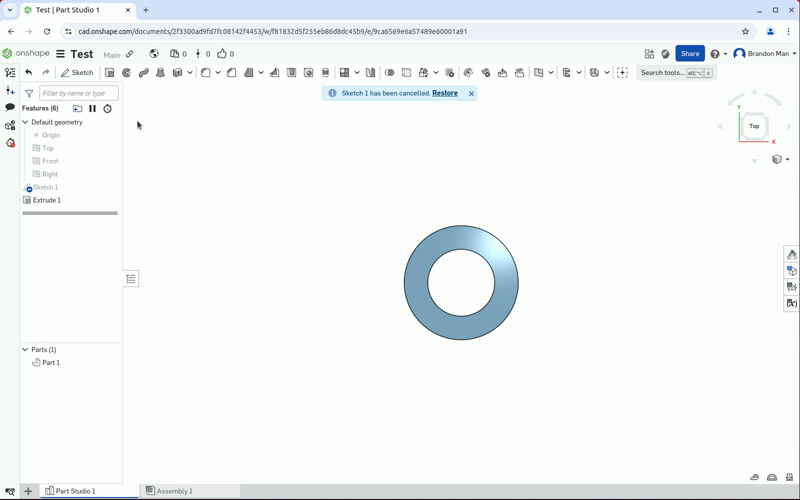
key(shift+h)
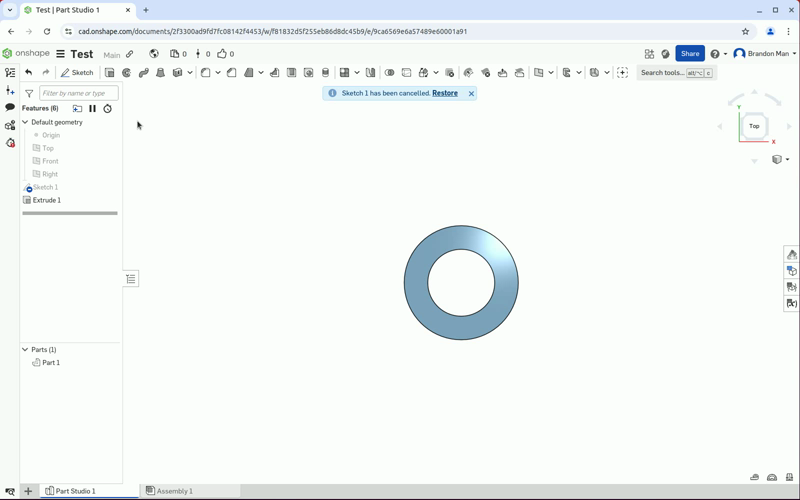
mouse_move(73, 189)
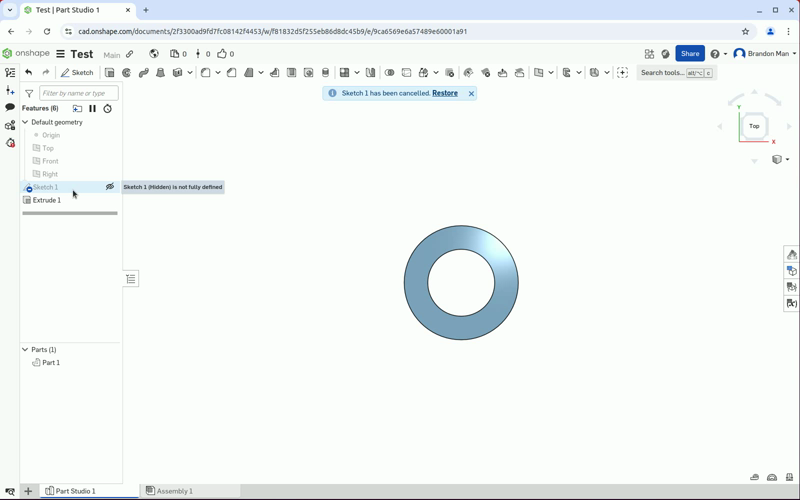
click(73, 189)
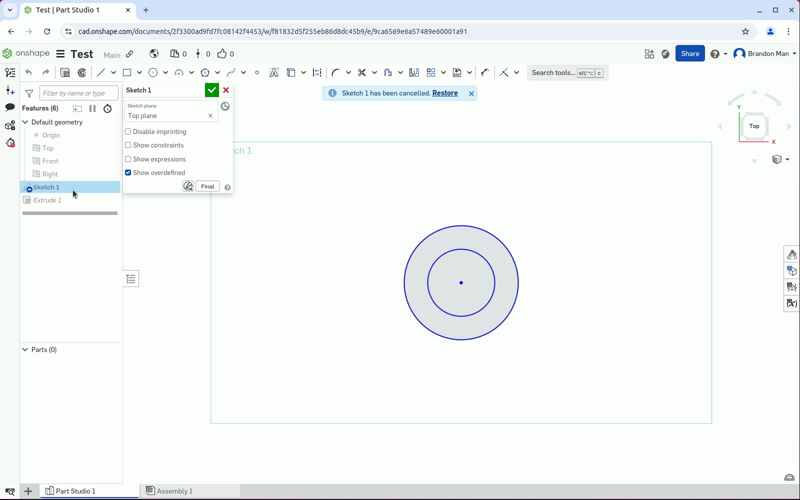
mouse_move(229, 92)
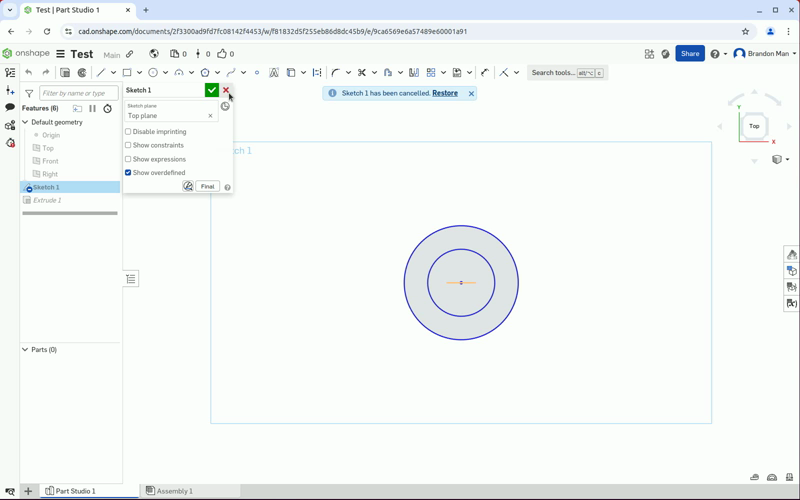
click(229, 92)
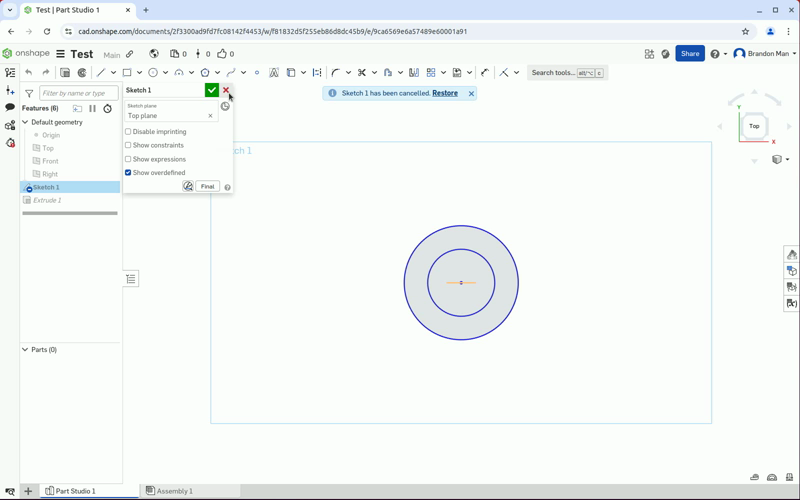
key(shift+s)
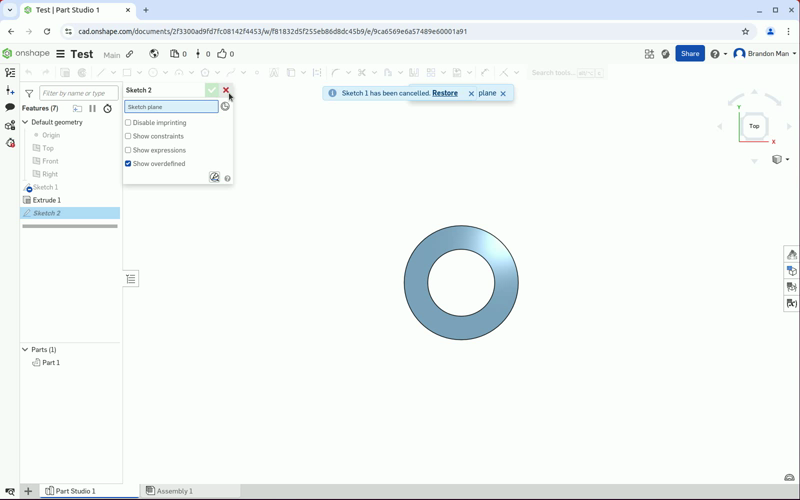
mouse_move(73, 150)
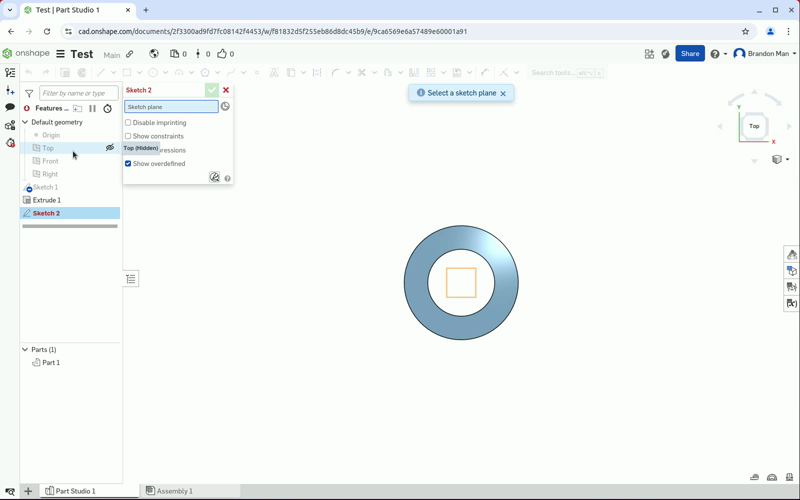
click(73, 150)
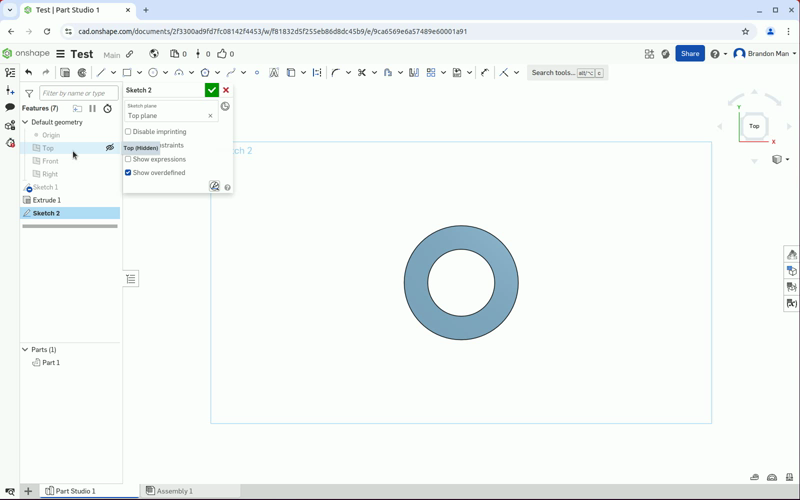
mouse_move(73, 352)
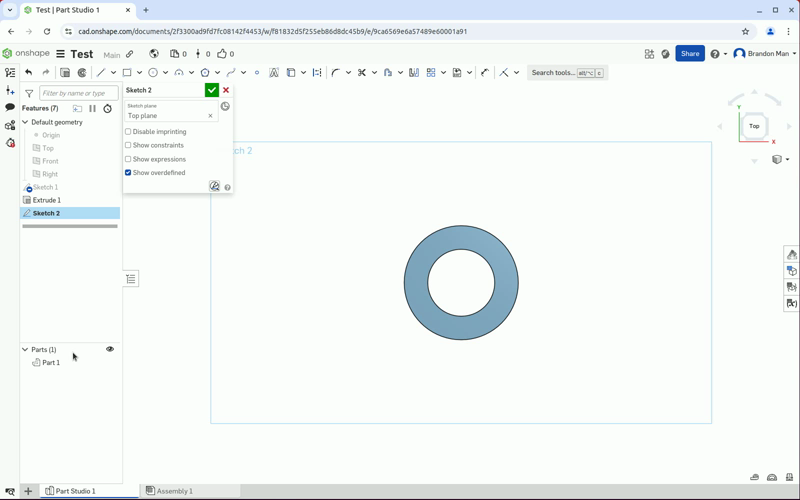
key(y)
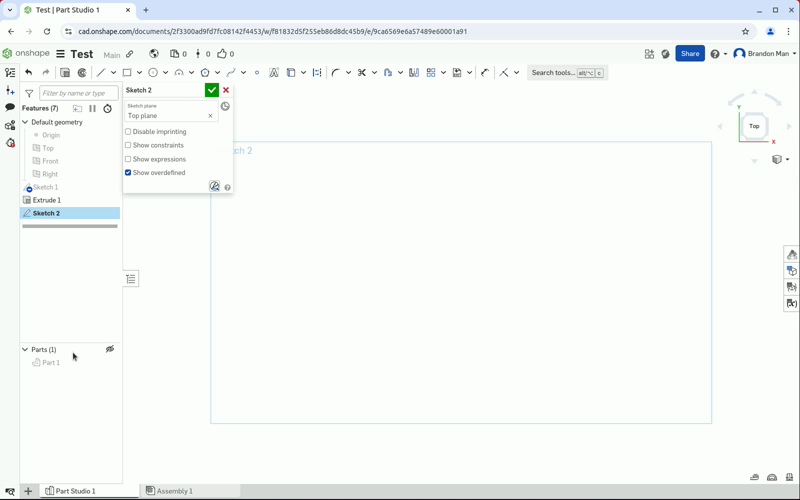
key(c)
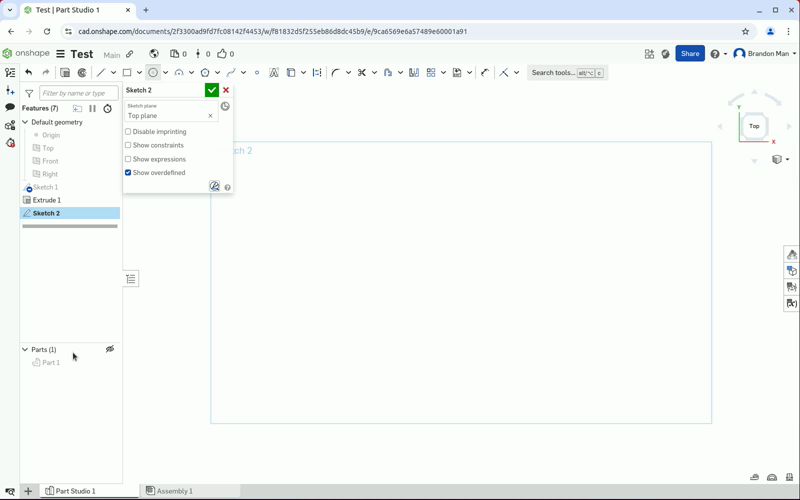
key_down(shift)
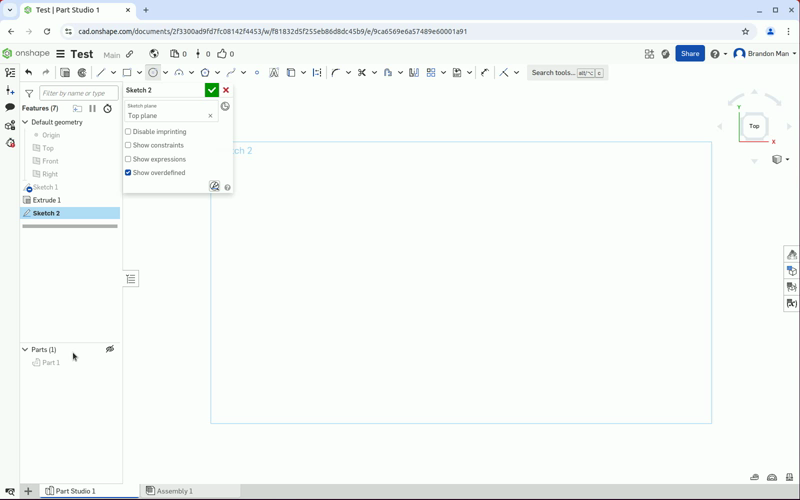
mouse_move(461, 282)
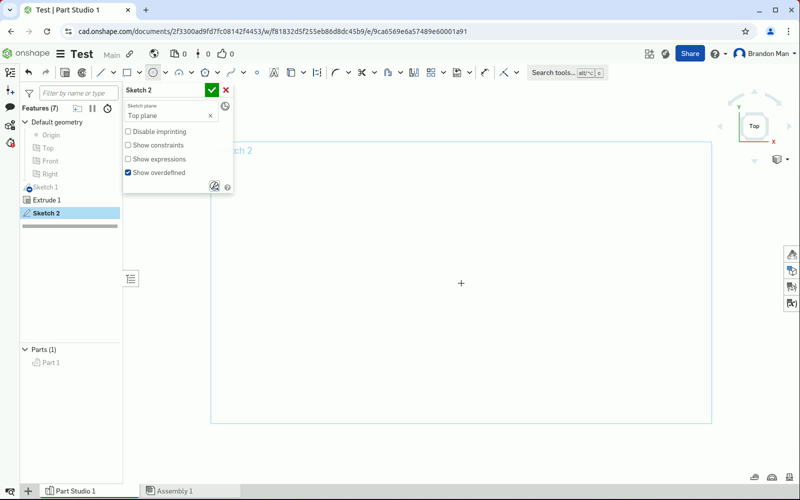
click(461, 282)
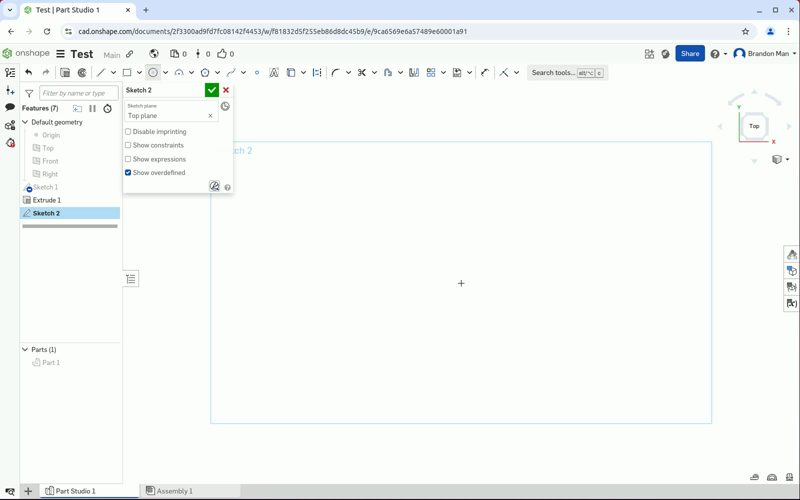
key_up(shift)
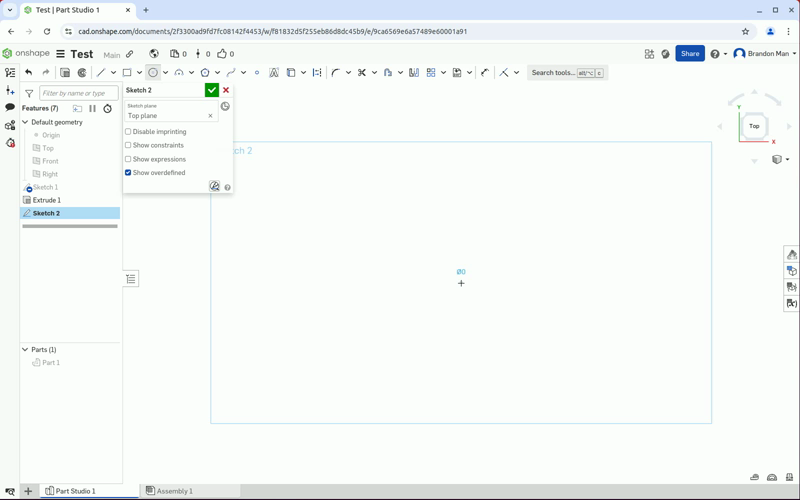
mouse_move(552, 282)
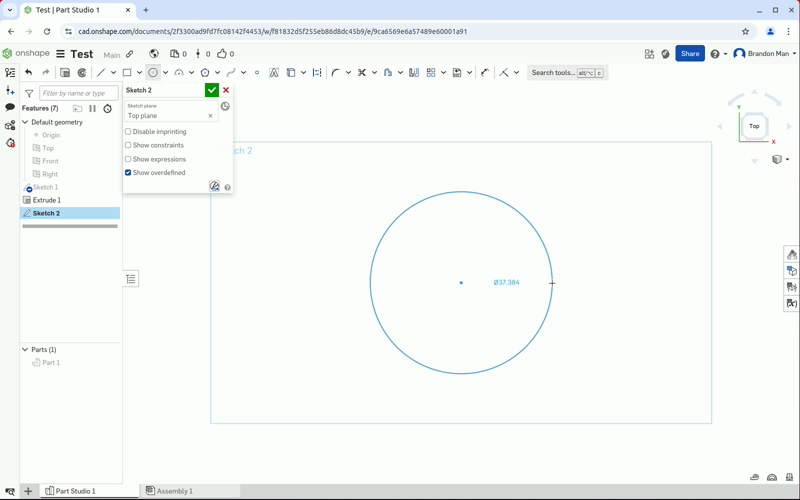
click(552, 282)
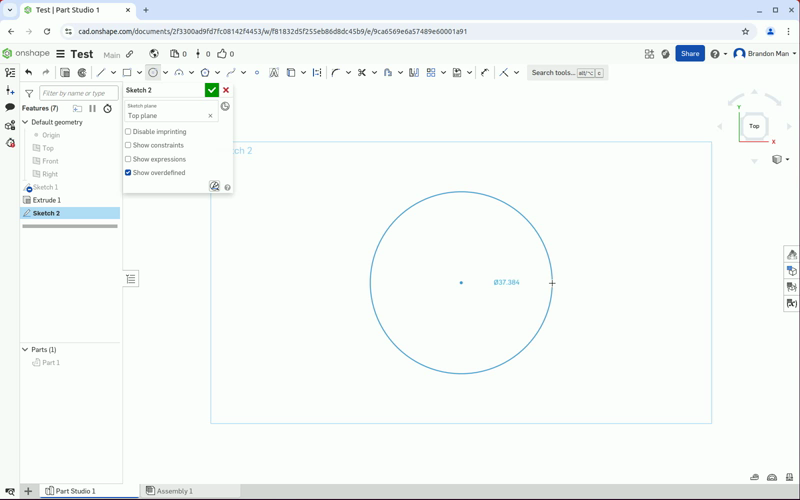
key(esc)
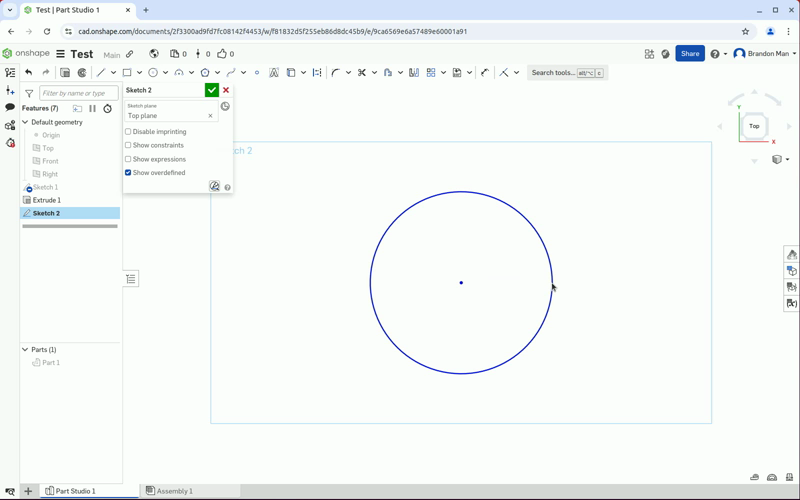
key(c)
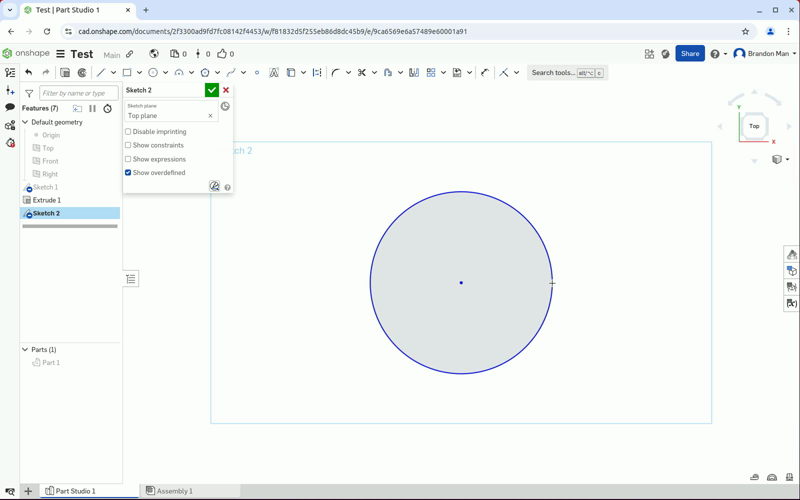
key_down(shift)
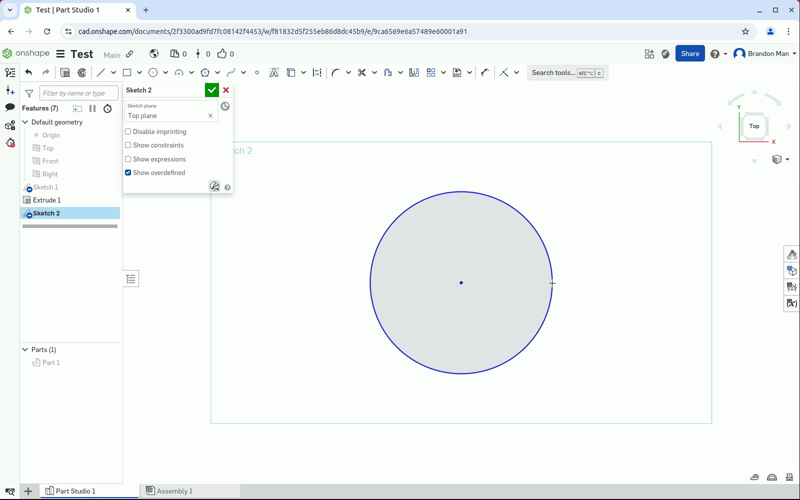
mouse_move(461, 282)
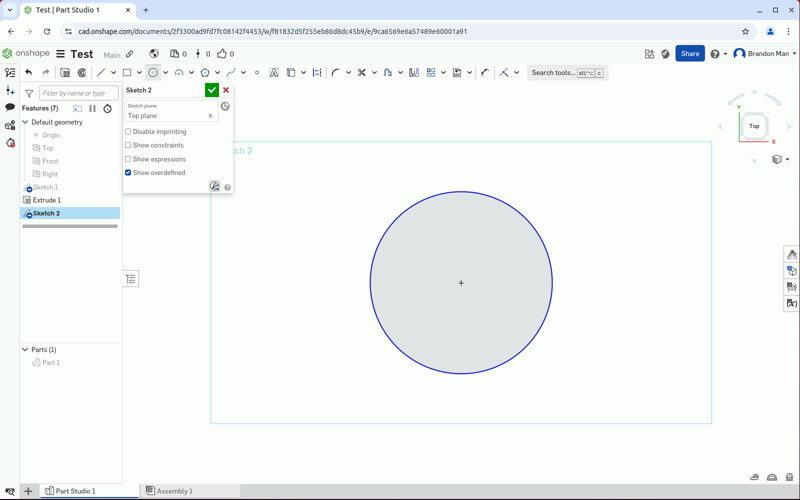
click(461, 282)
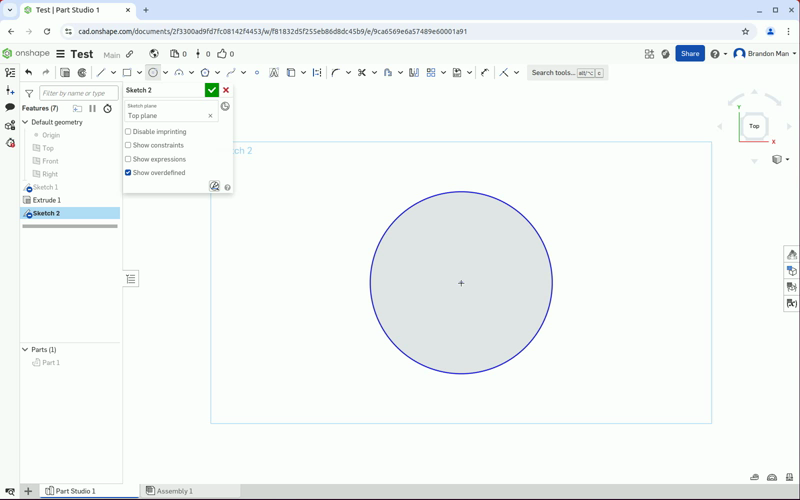
key_up(shift)
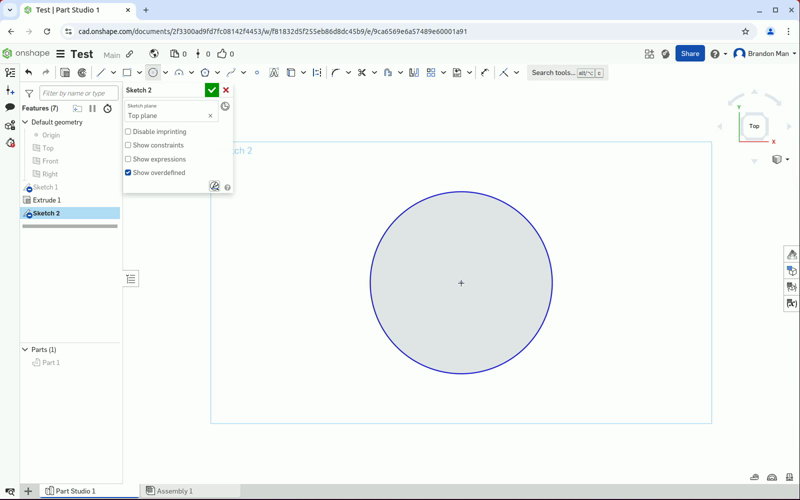
mouse_move(518, 282)
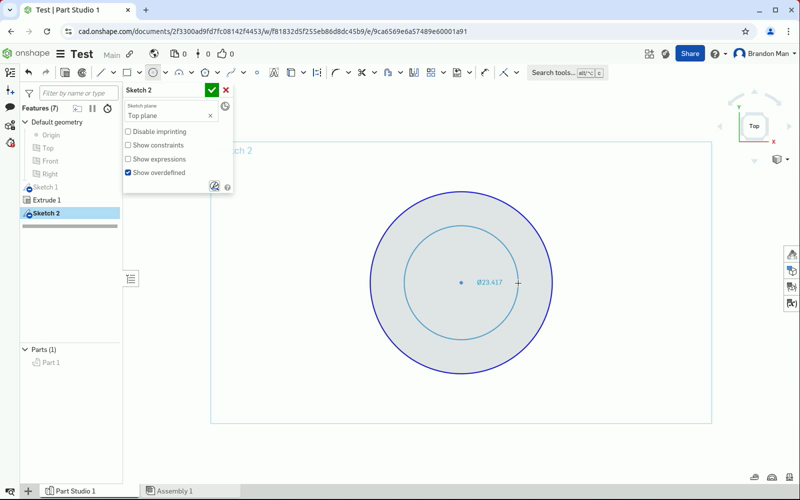
click(518, 282)
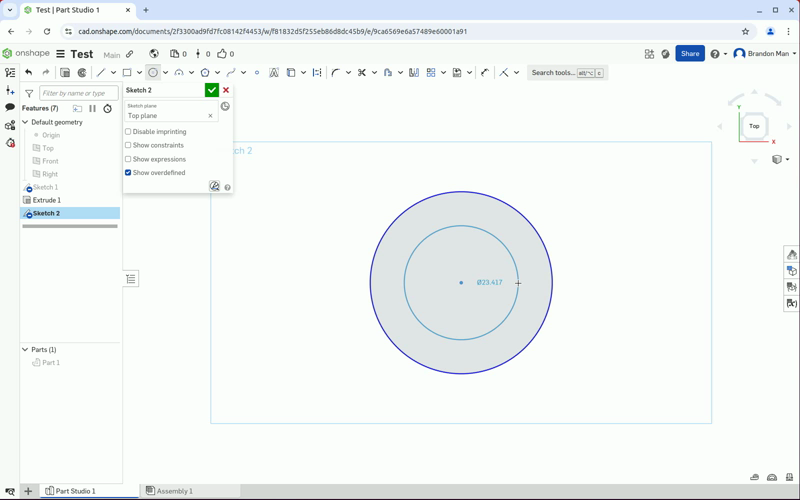
key(esc)
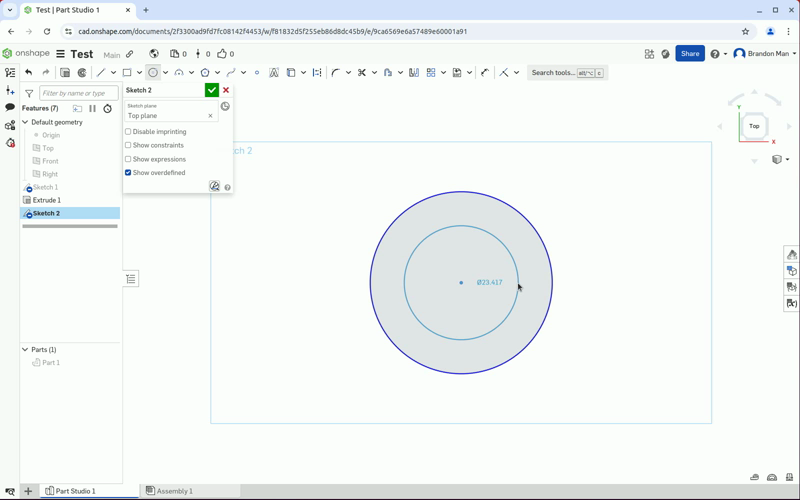
mouse_move(519, 325)
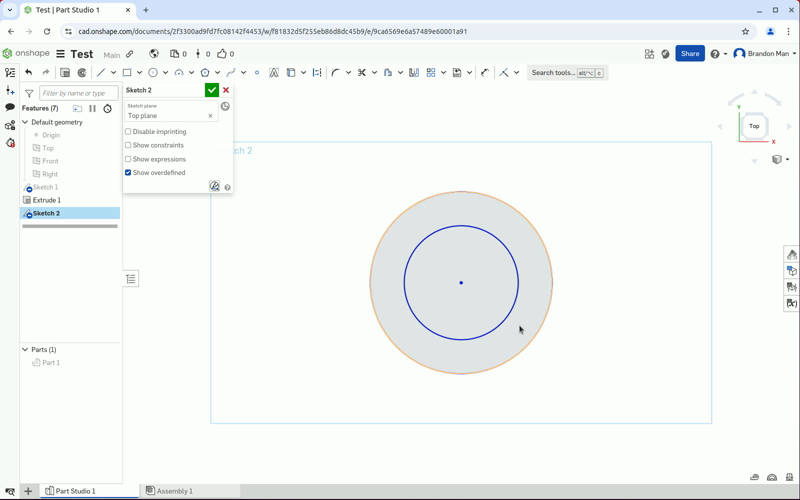
click(519, 325)
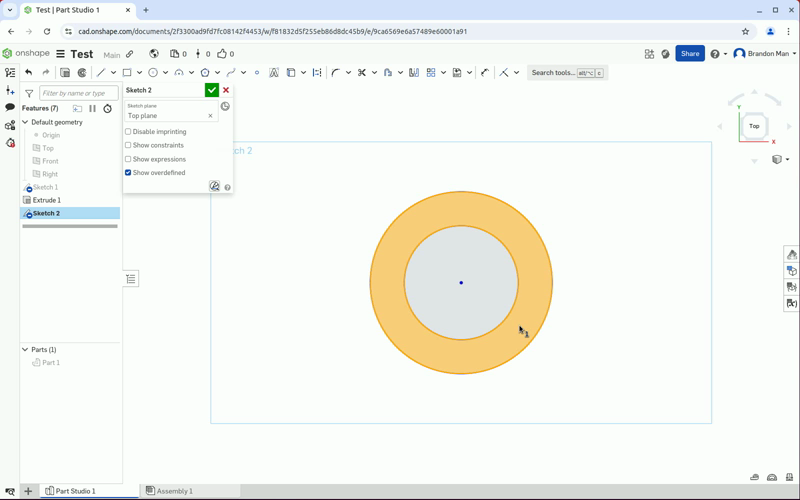
mouse_move(73, 352)
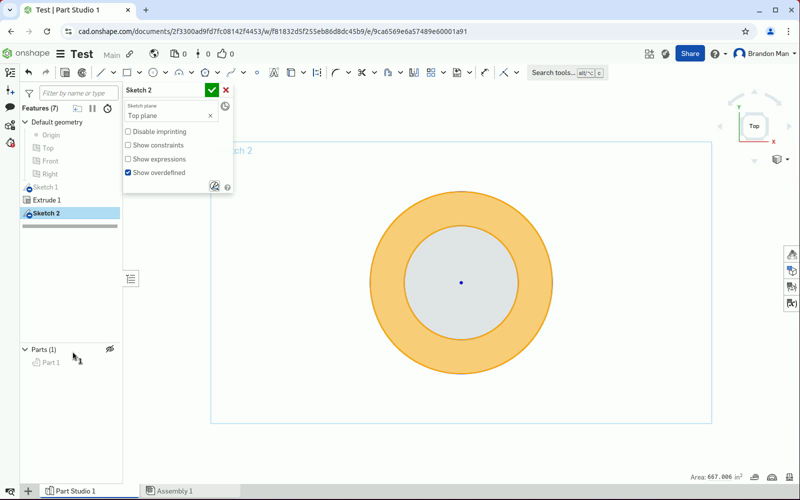
key(shift+y)
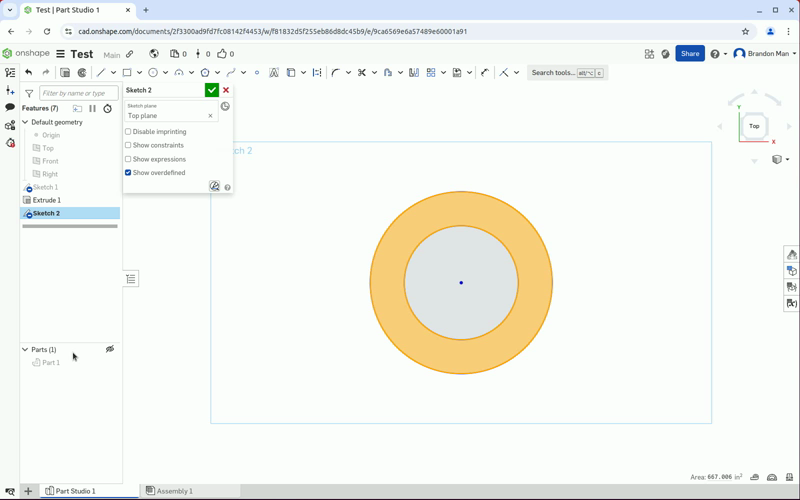
key(shift+e)
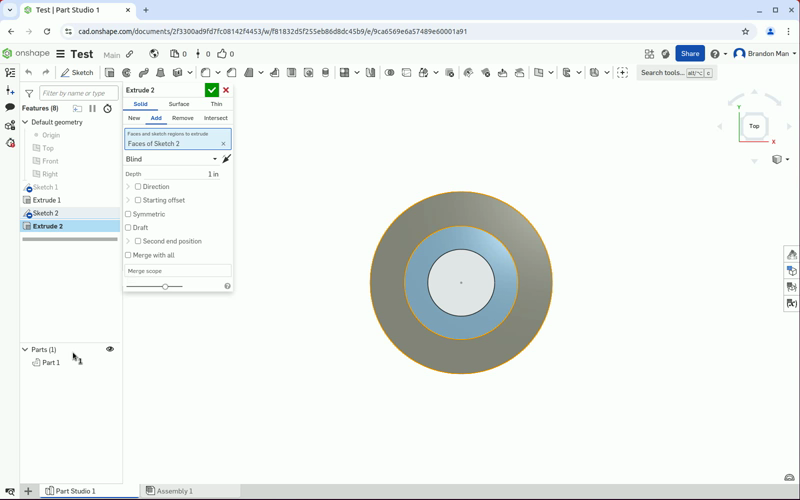
mouse_move(143, 106)
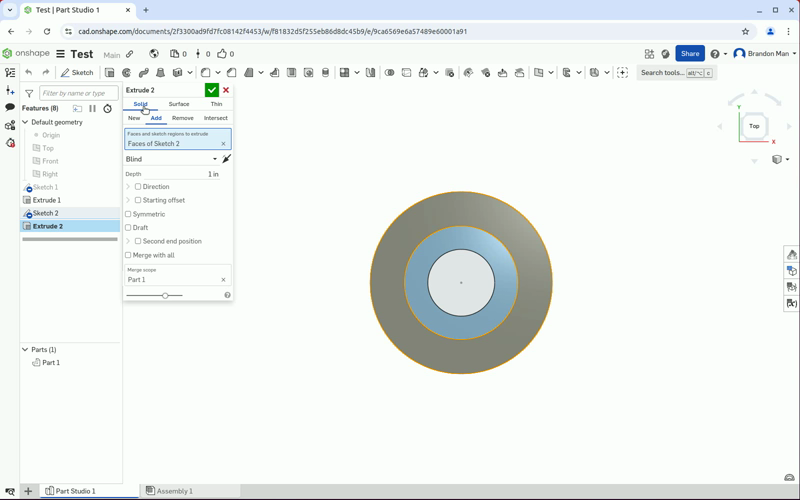
click(143, 106)
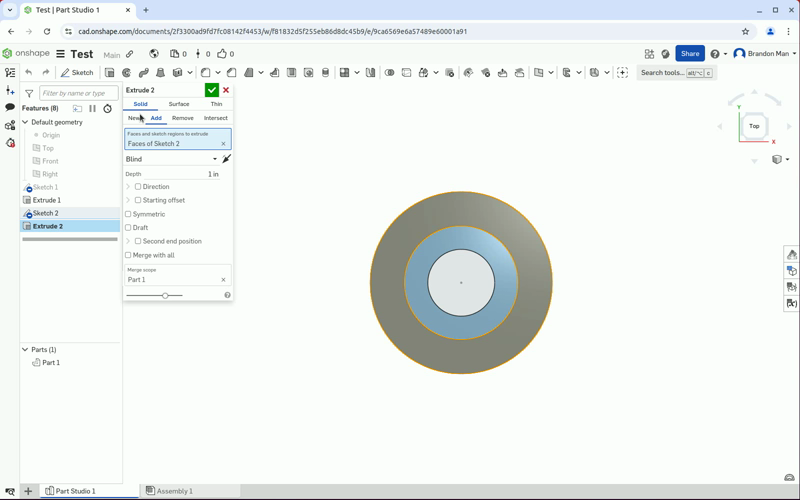
mouse_move(137, 120)
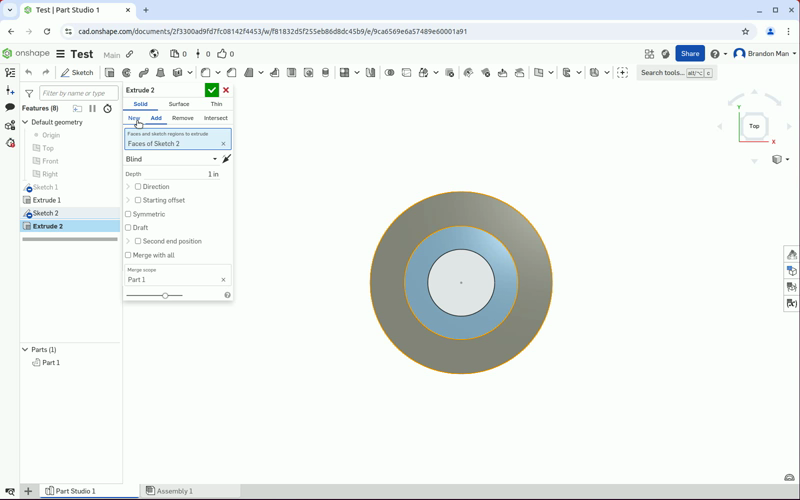
click(137, 120)
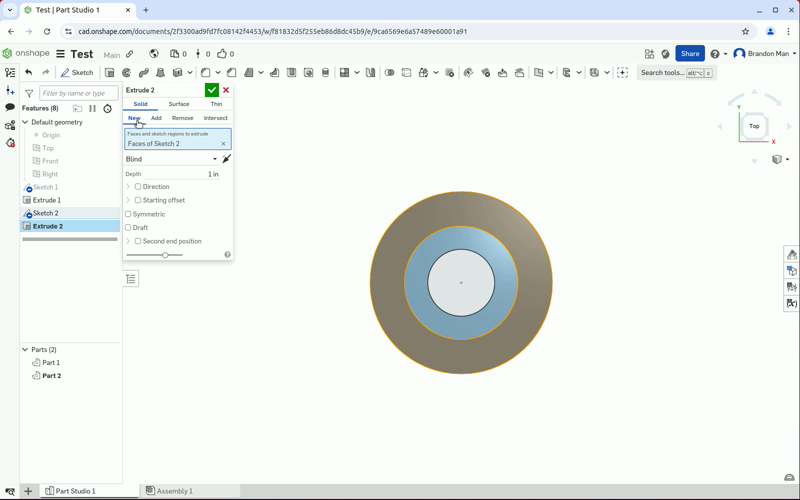
key(tab, 4)
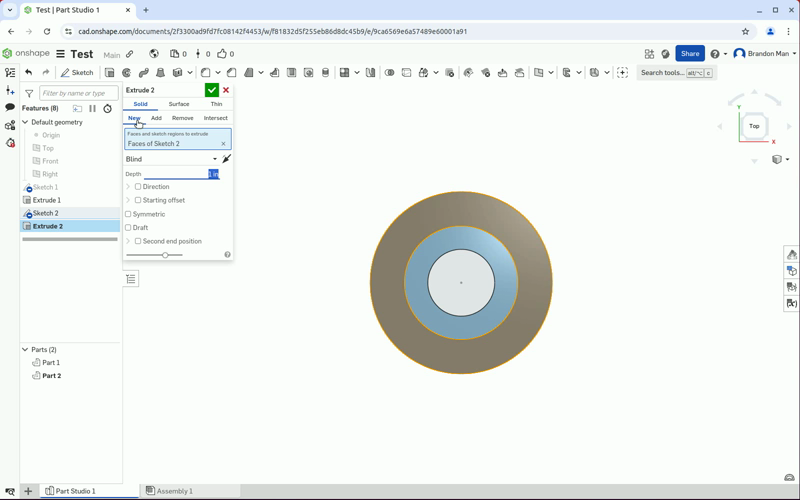
text(9.147)
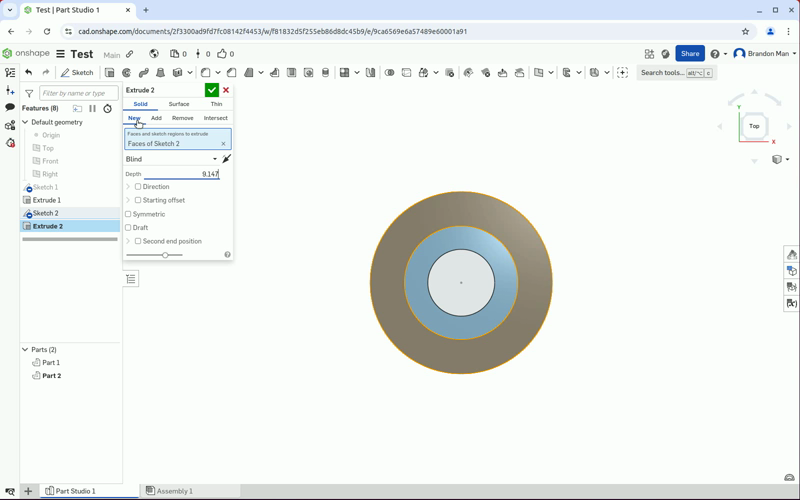
key(enter)
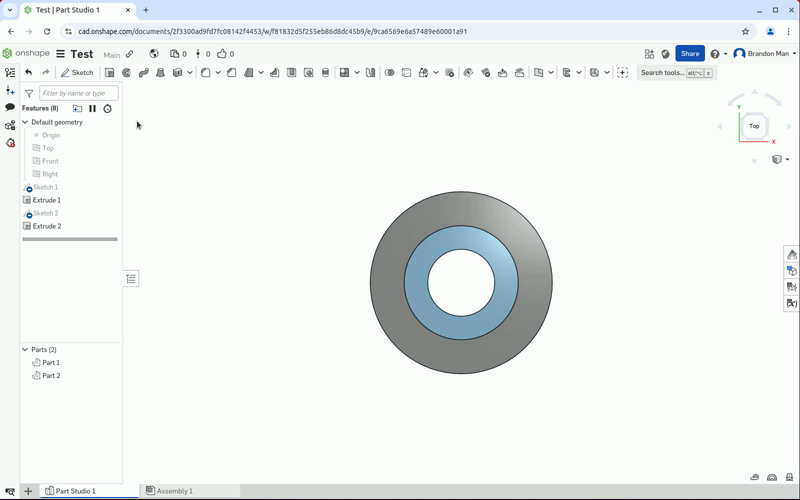
key(shift+h)
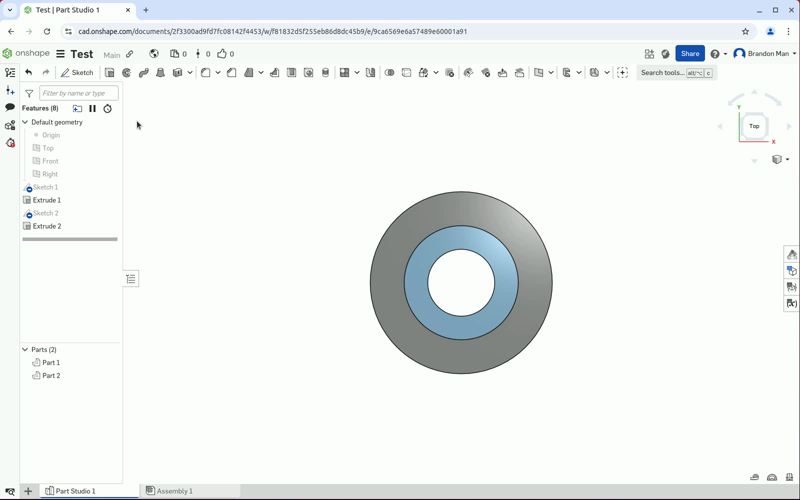
key(shift+h)
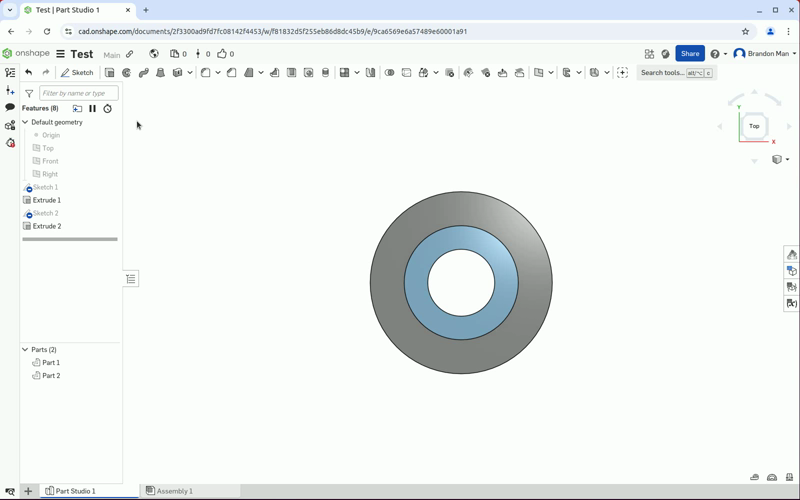
mouse_move(73, 189)
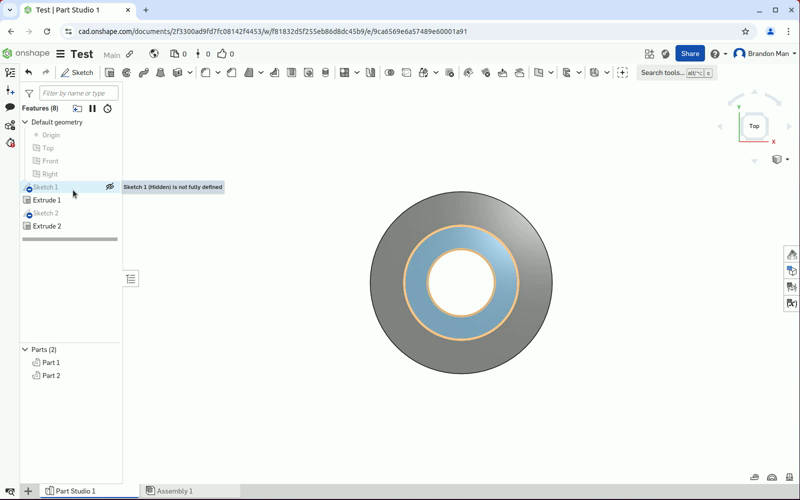
click(73, 189)
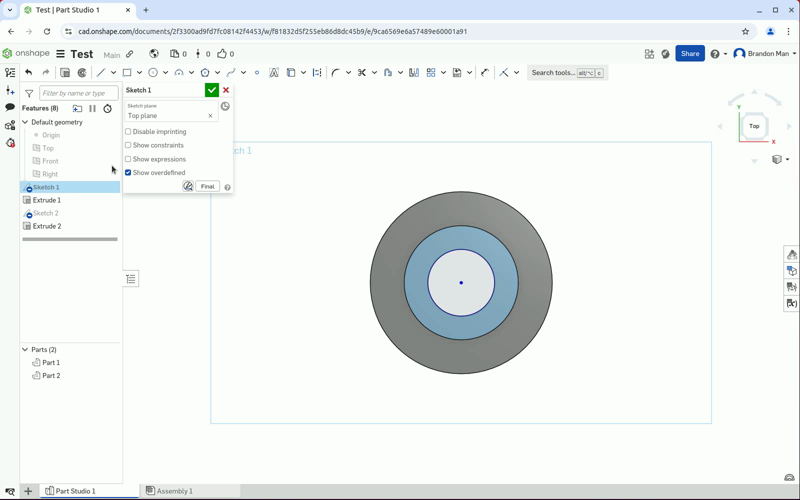
mouse_move(229, 92)
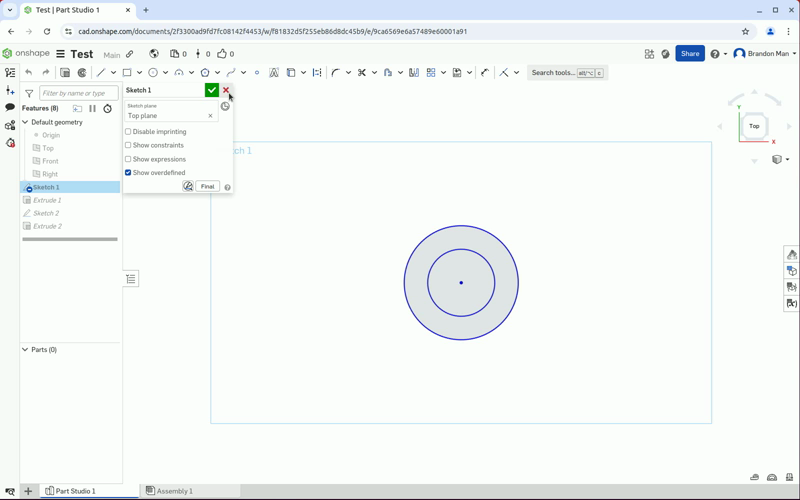
click(229, 92)
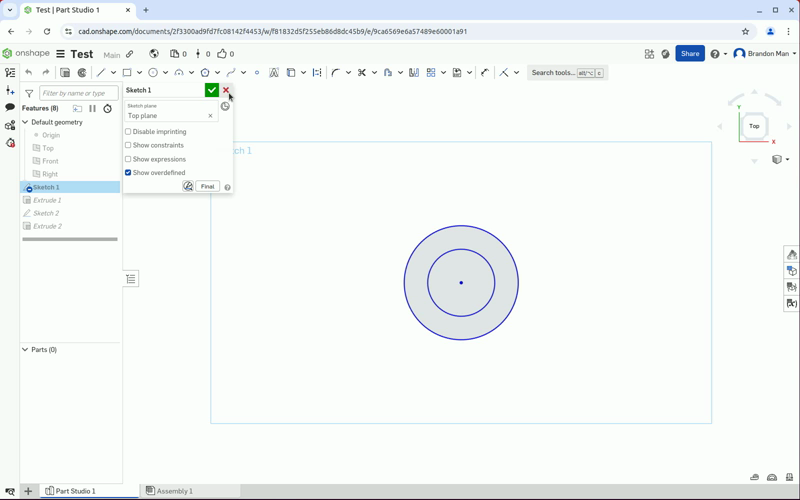
key(shift+s)
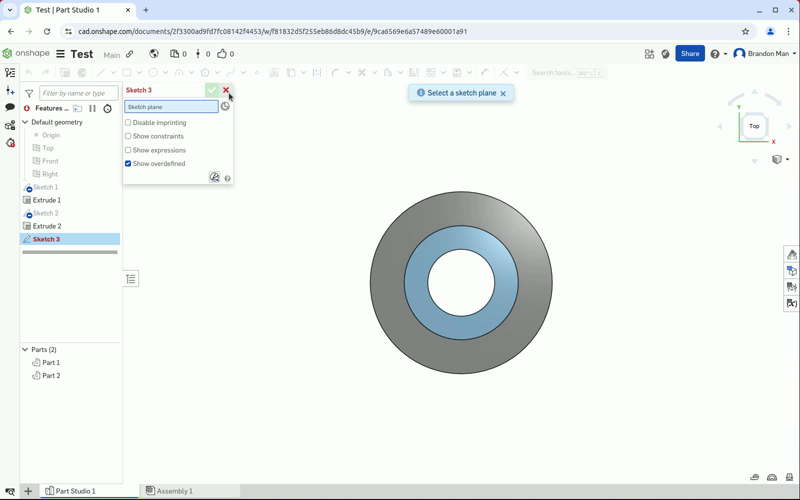
mouse_move(73, 150)
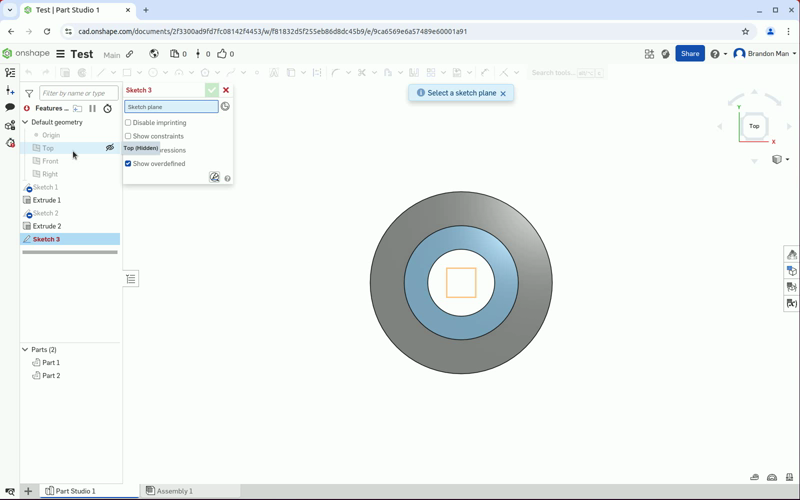
click(73, 150)
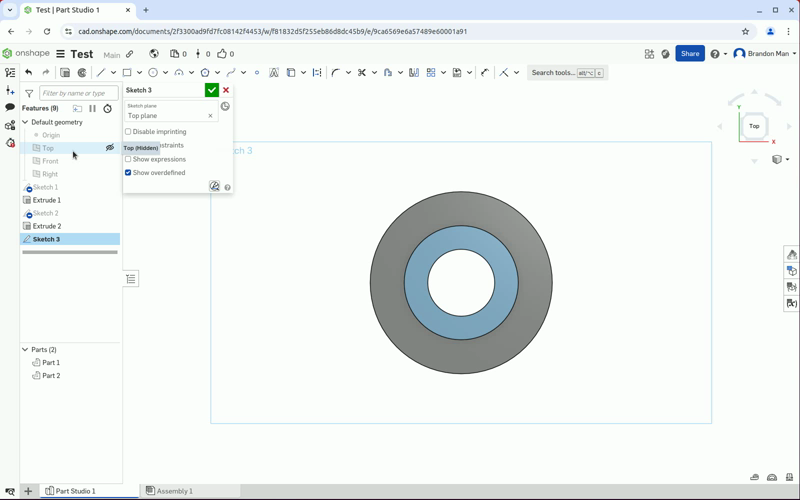
mouse_move(73, 352)
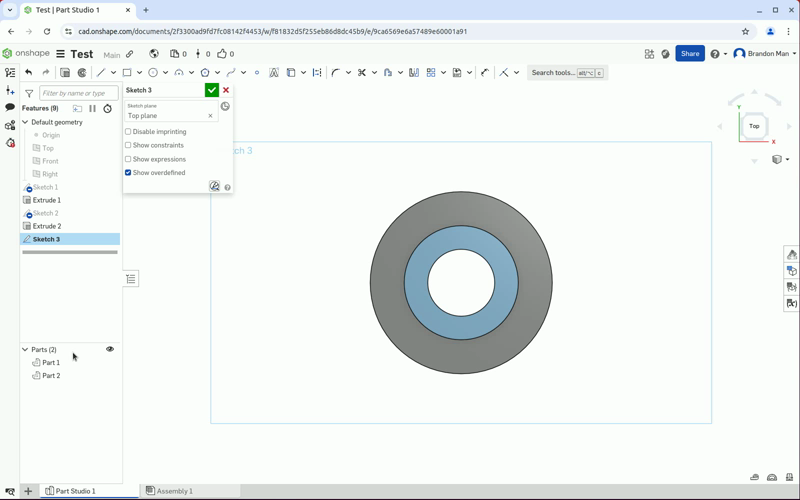
key(y)
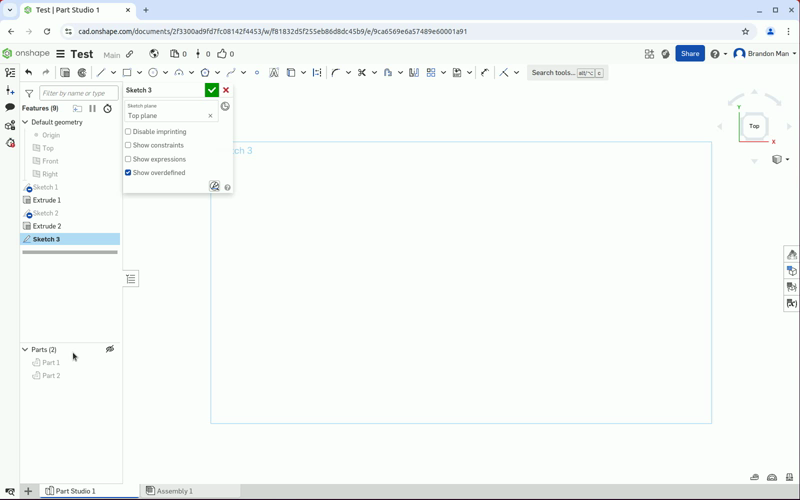
key(c)
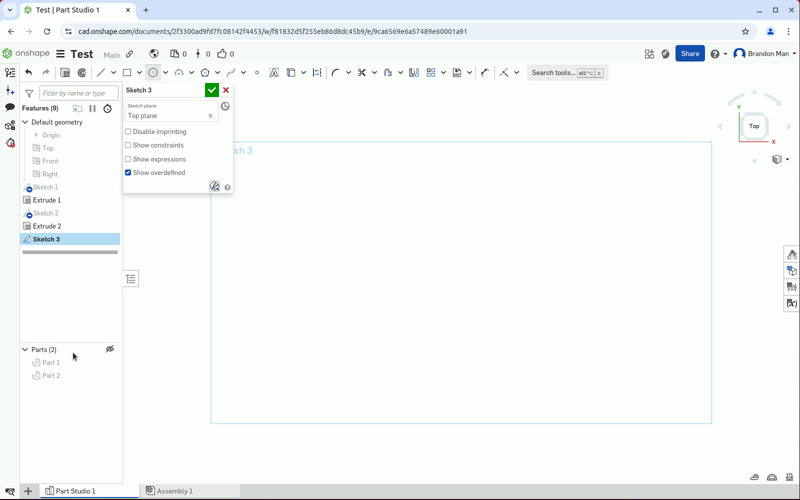
key_down(shift)
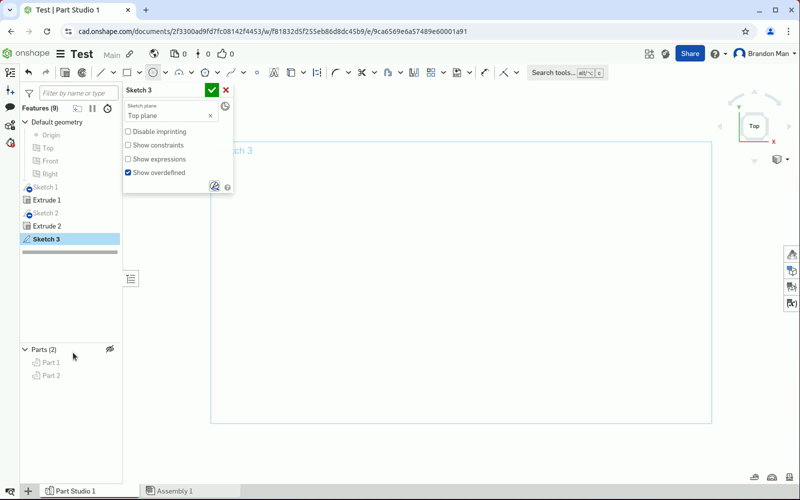
mouse_move(461, 282)
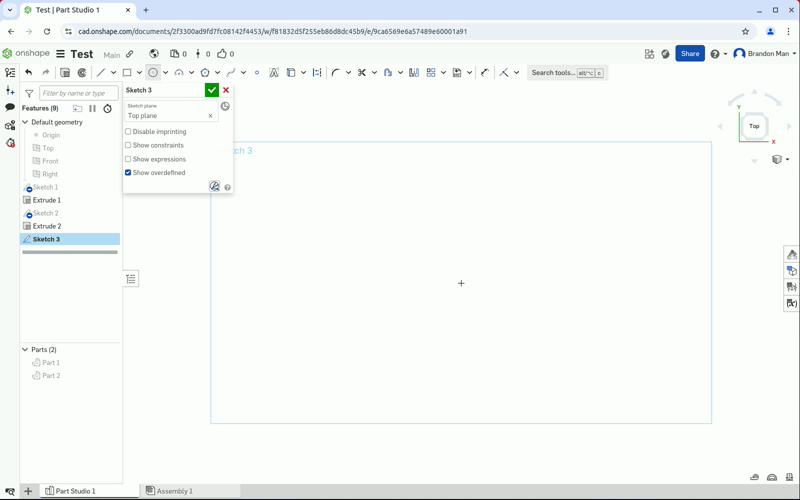
click(461, 282)
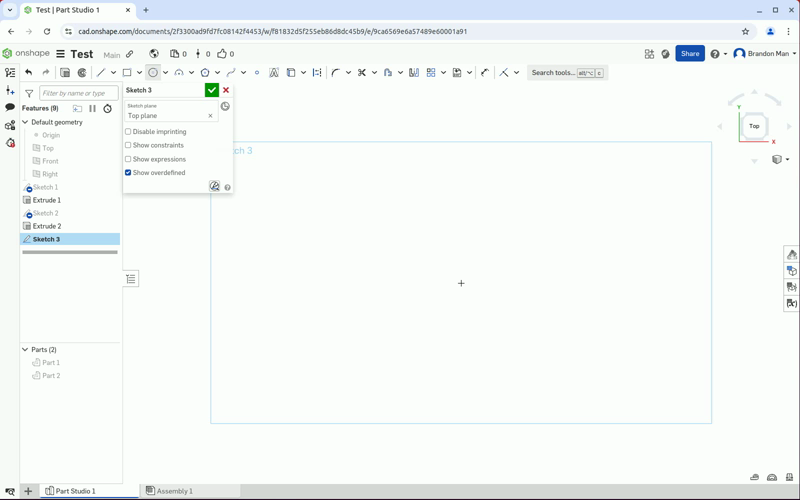
key_up(shift)
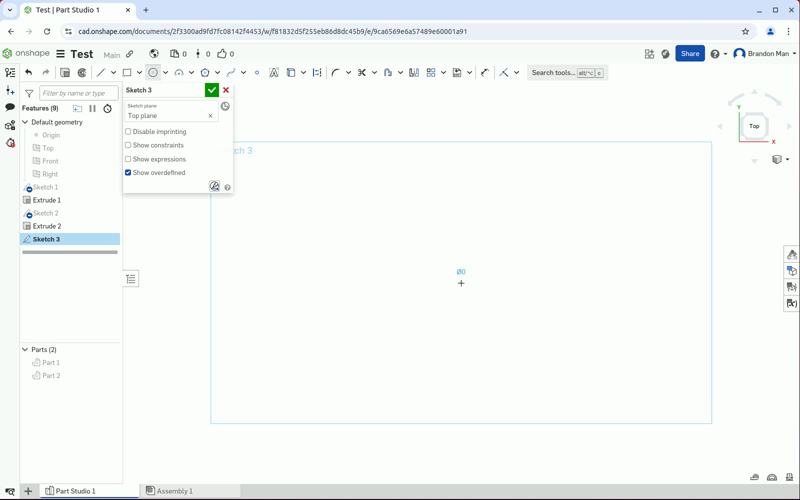
mouse_move(574, 282)
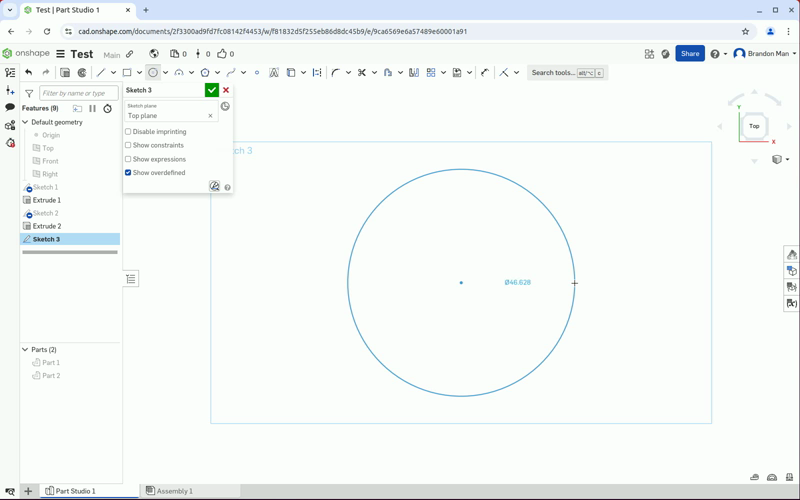
click(574, 282)
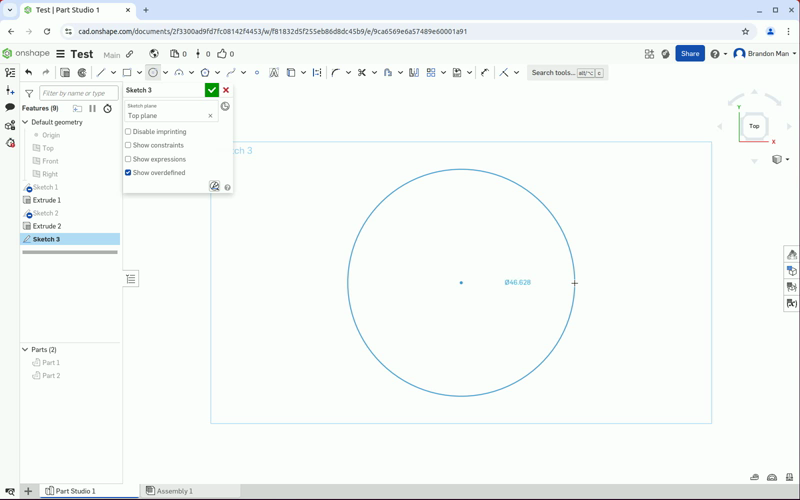
key(esc)
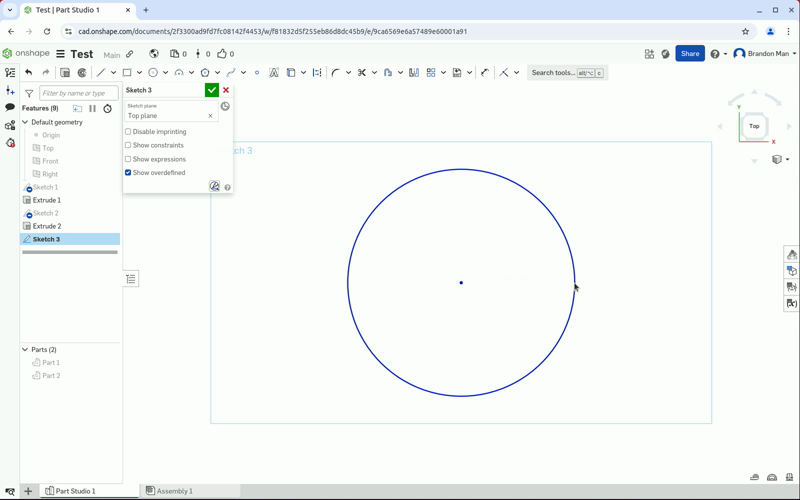
key(c)
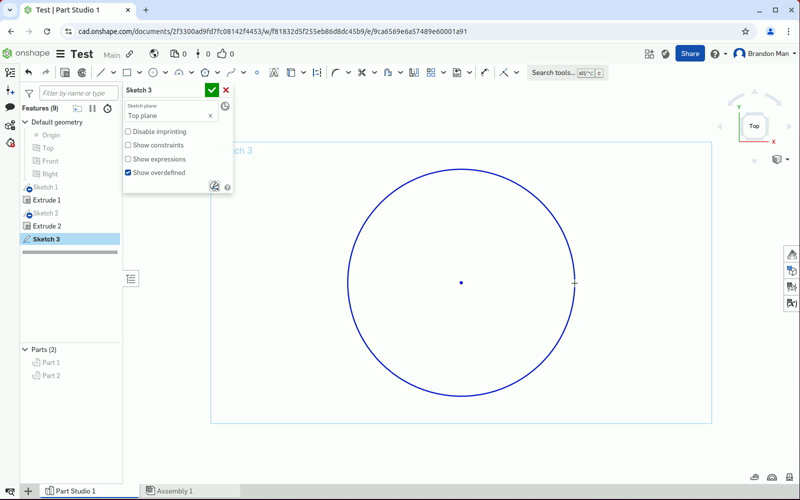
key_down(shift)
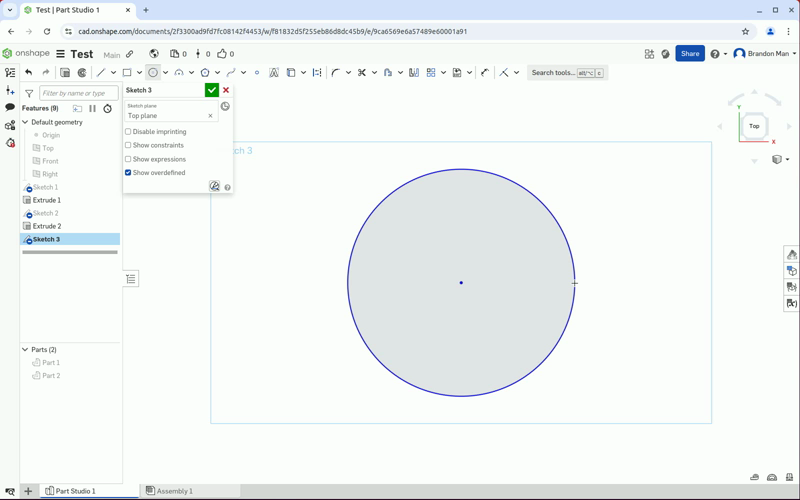
mouse_move(461, 282)
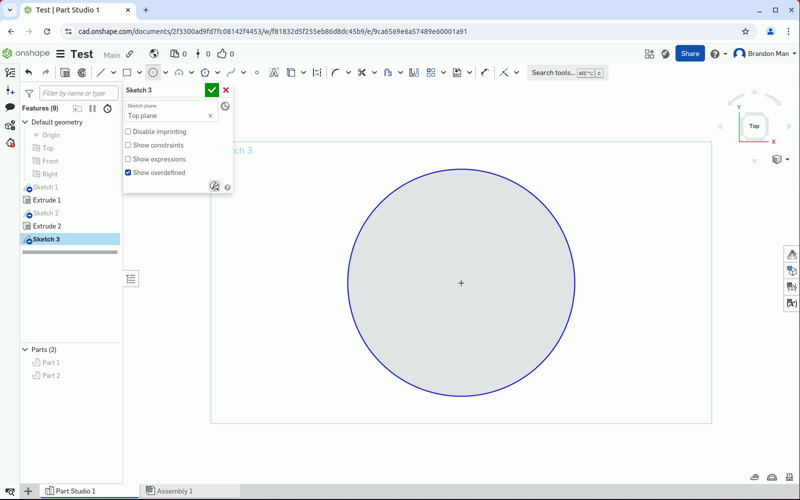
click(461, 282)
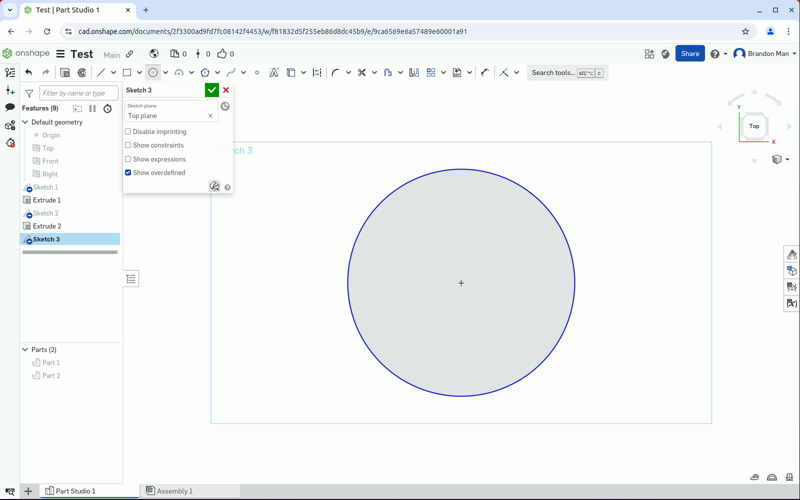
key_up(shift)
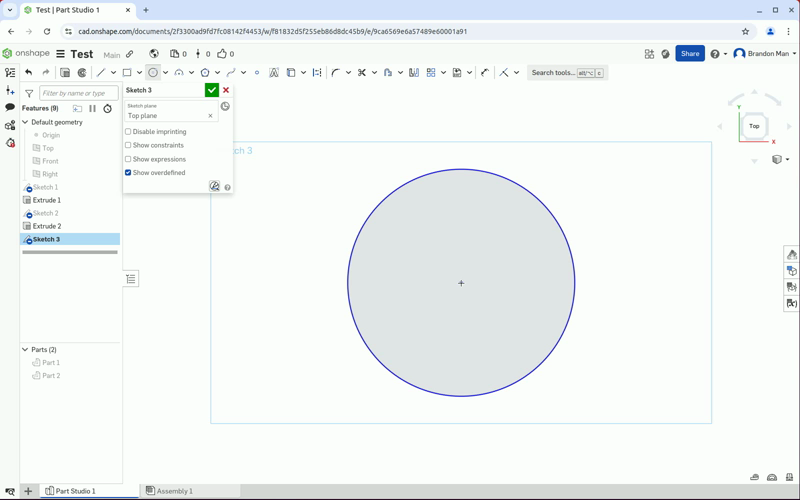
mouse_move(550, 282)
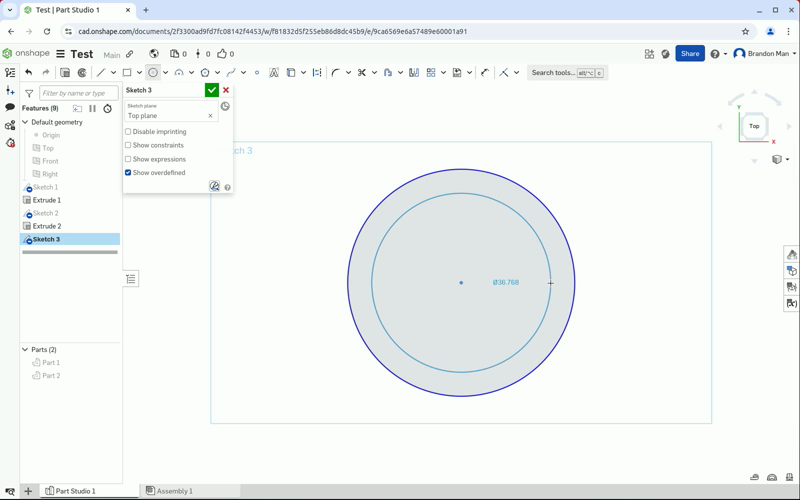
click(550, 282)
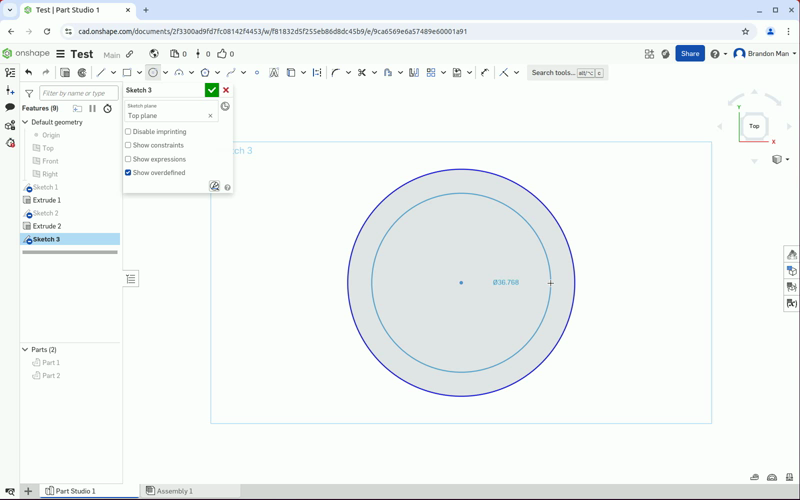
key(esc)
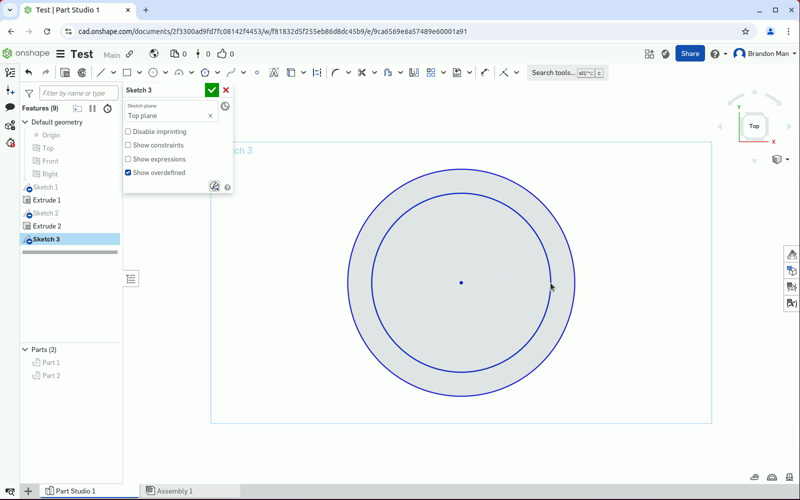
mouse_move(458, 384)
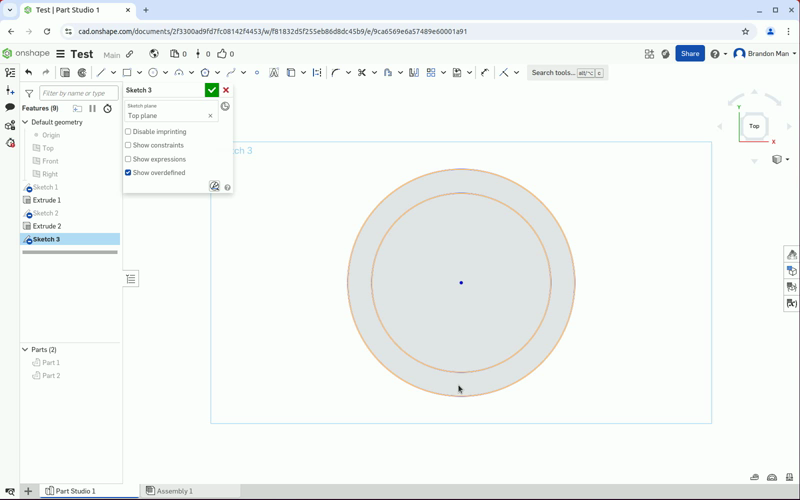
click(458, 384)
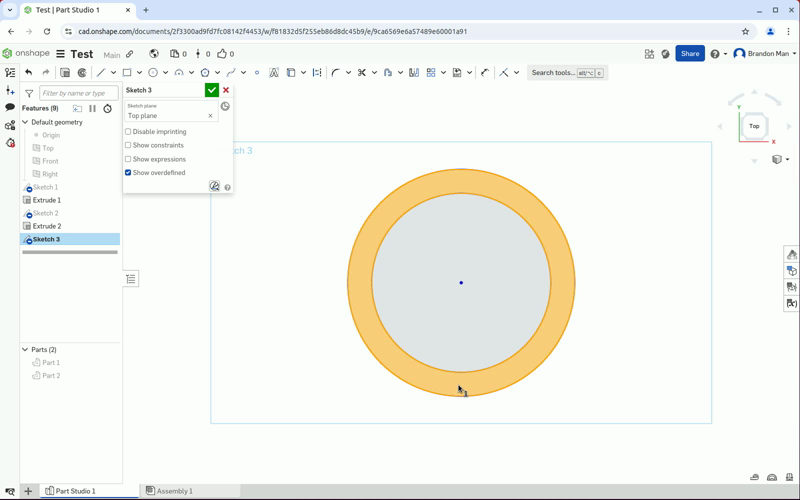
mouse_move(73, 352)
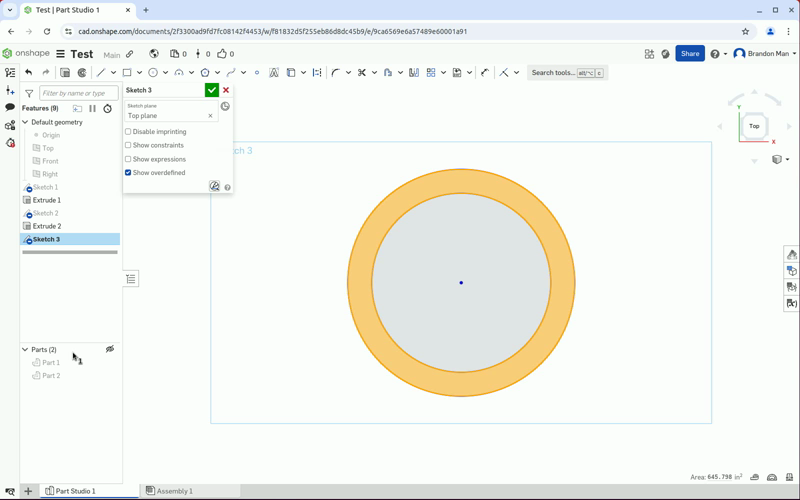
key(shift+y)
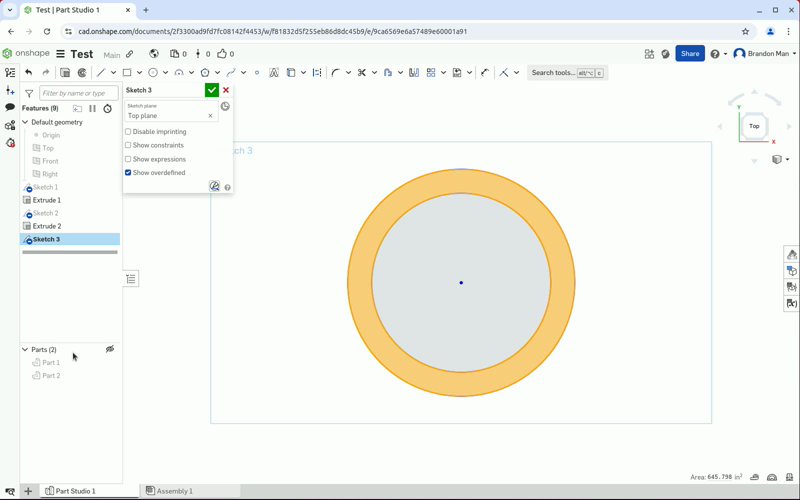
key(shift+e)
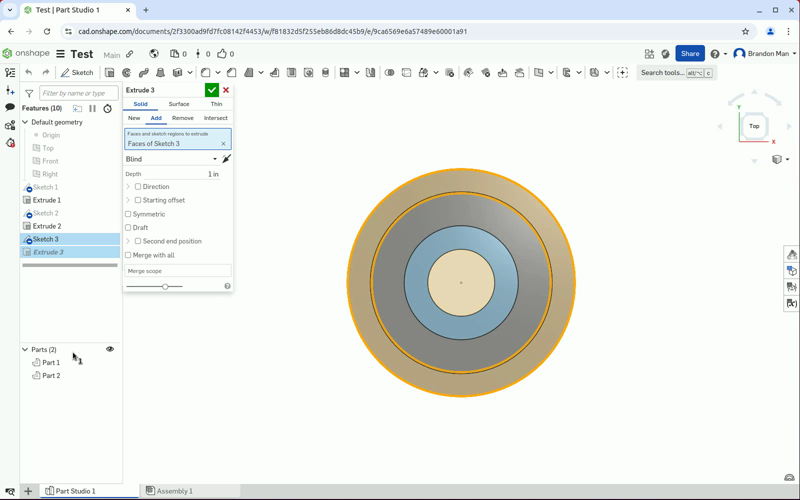
mouse_move(143, 106)
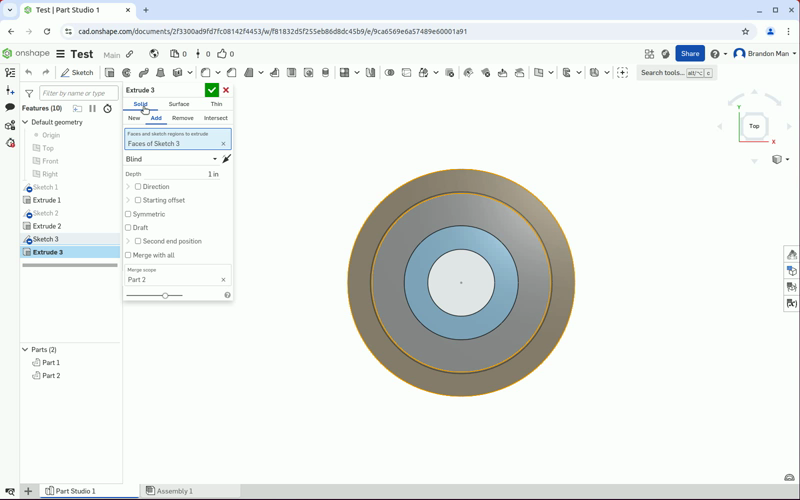
click(143, 106)
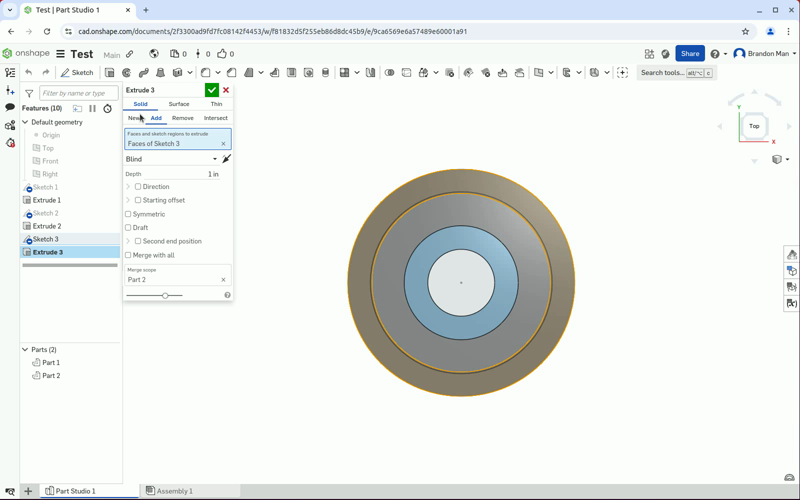
mouse_move(137, 120)
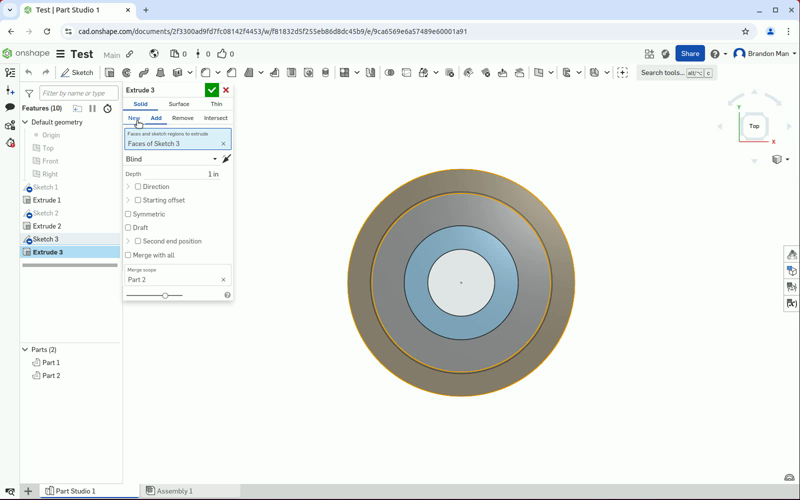
click(137, 120)
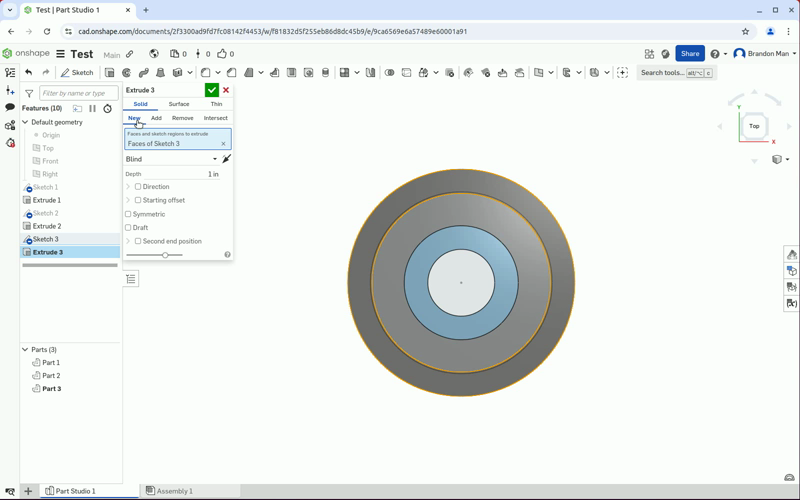
key(tab, 4)
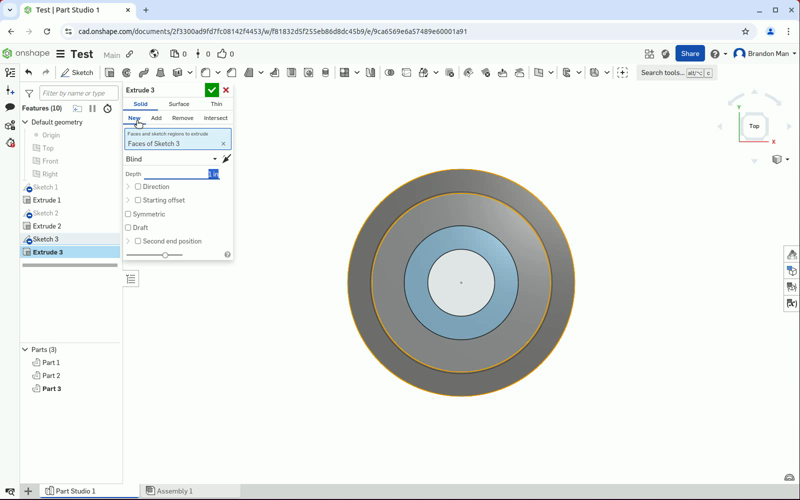
text(9.147)
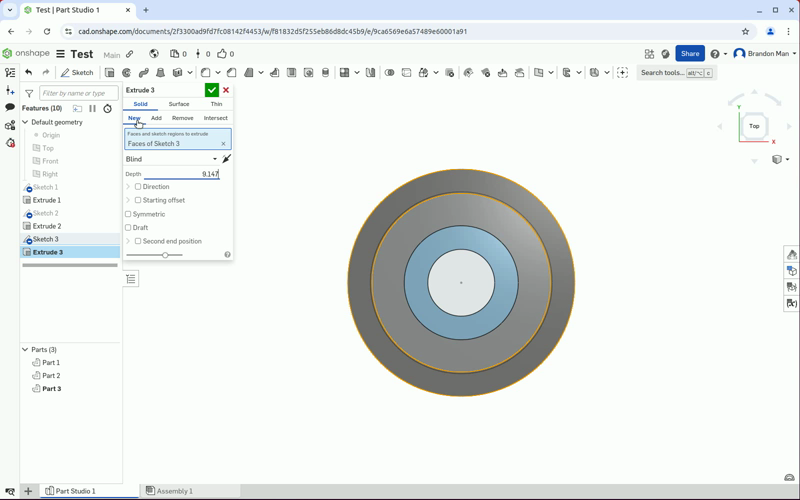
key(enter)
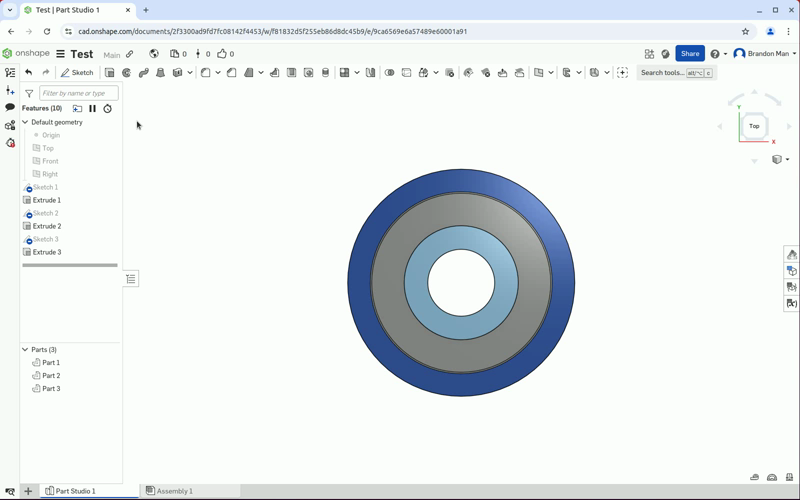
key(shift+h)
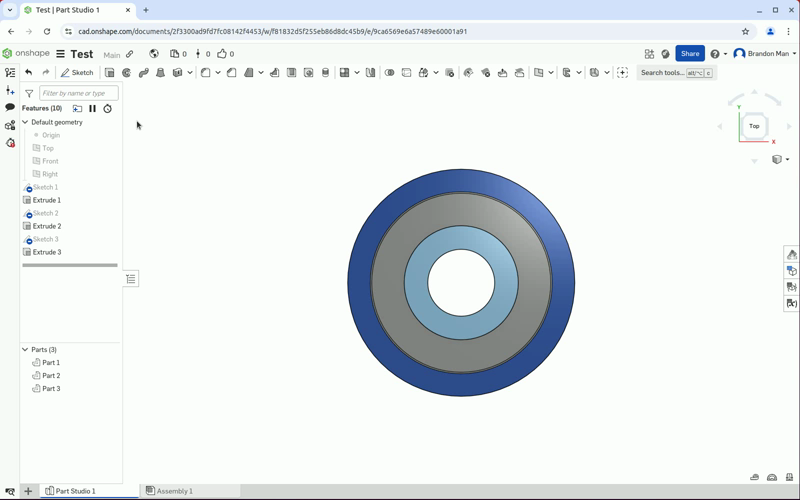
key(shift+h)
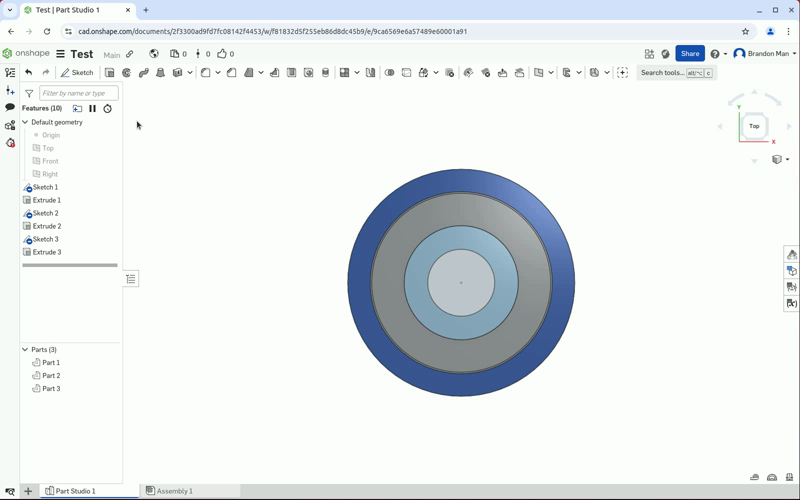
key(shift+7)
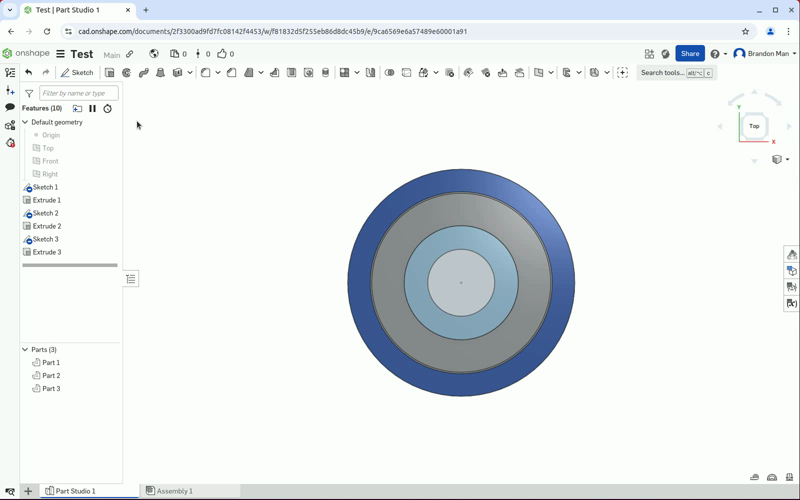
key(up, 3)
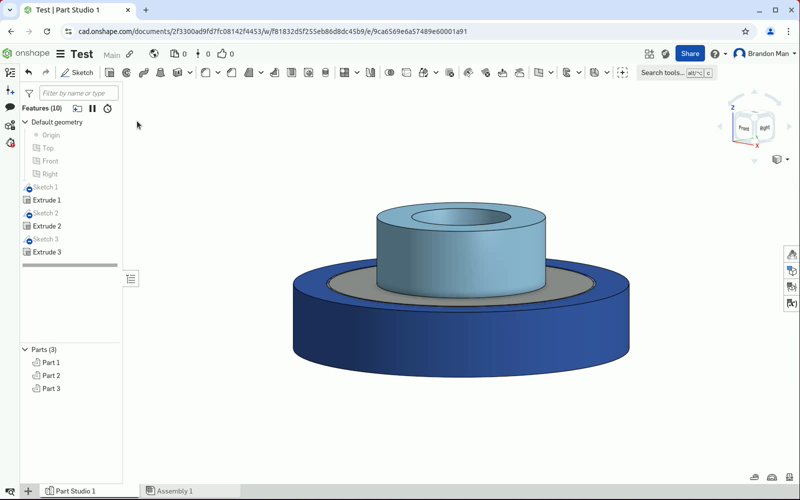
key(left, 3)
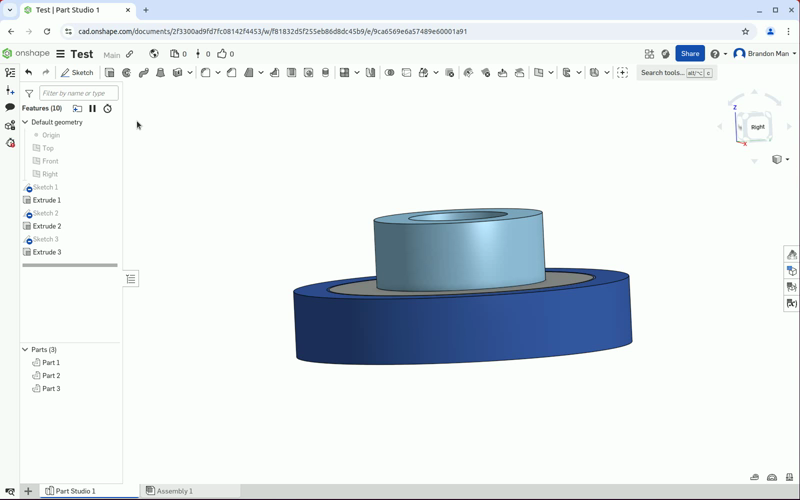
key(right, 3)
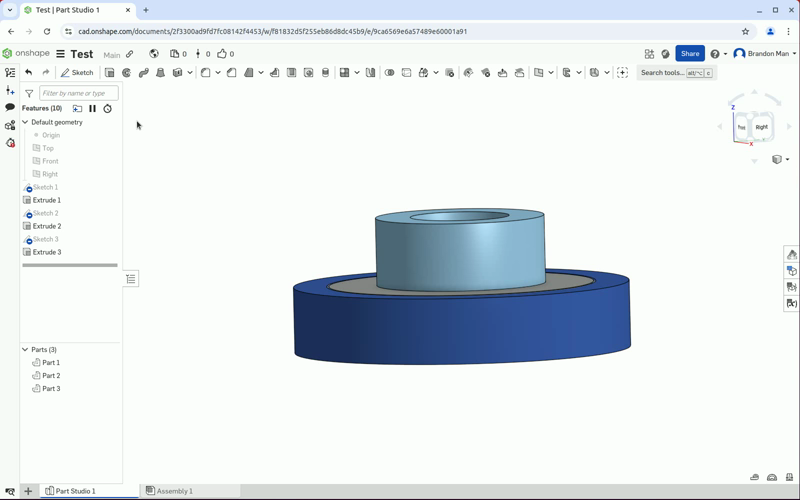
key(down, 3)
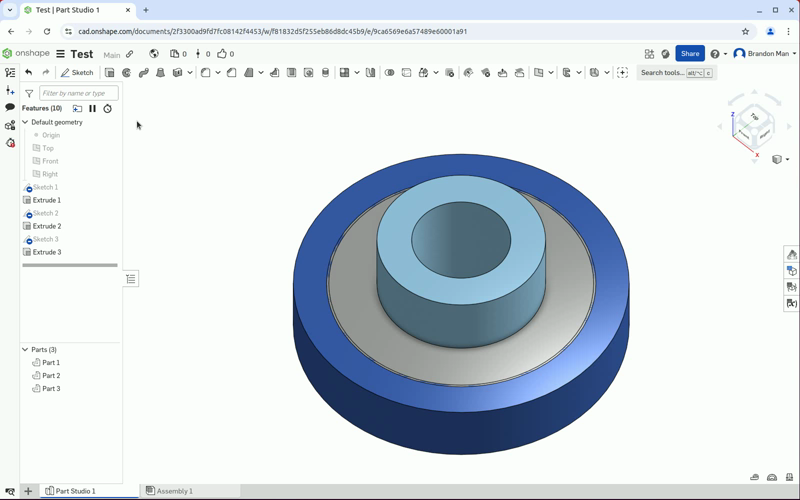
mouse_move(73, 189)
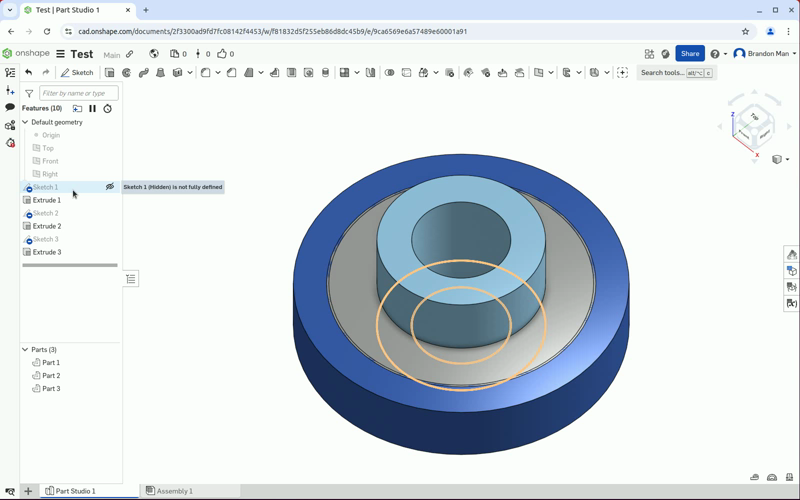
click(73, 189)